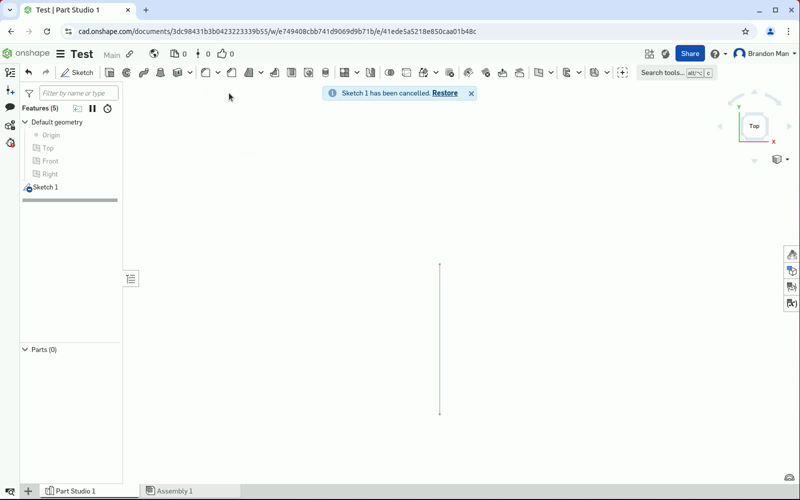
key(shift+h)
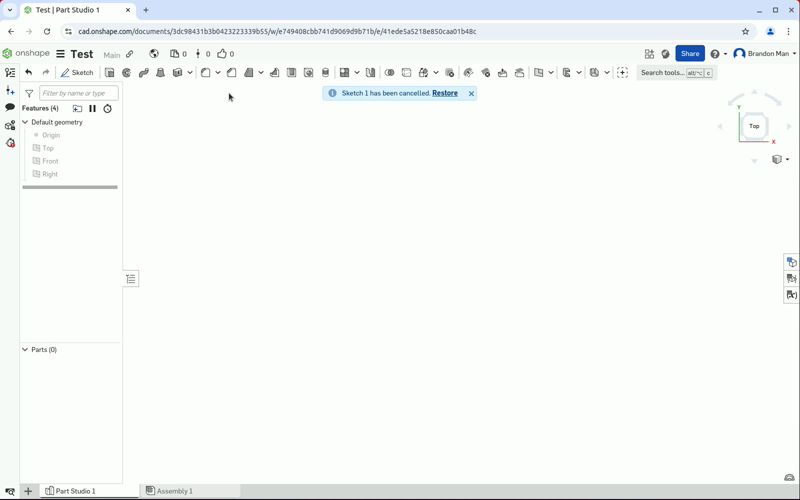
mouse_move(73, 352)
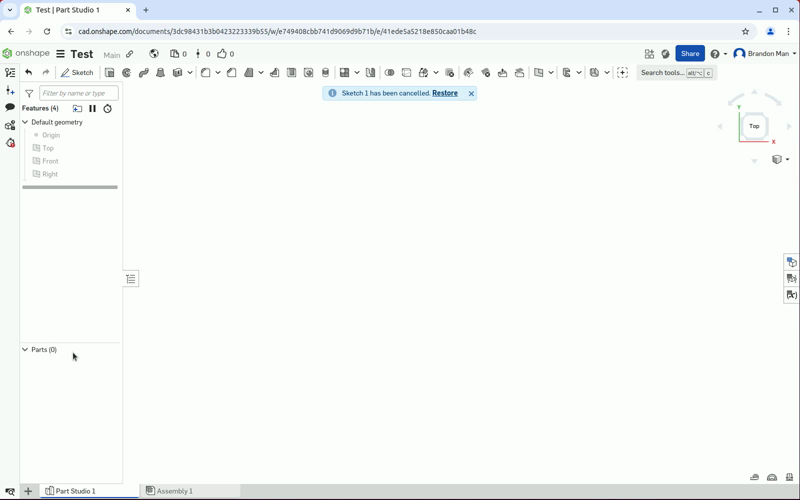
key(y)
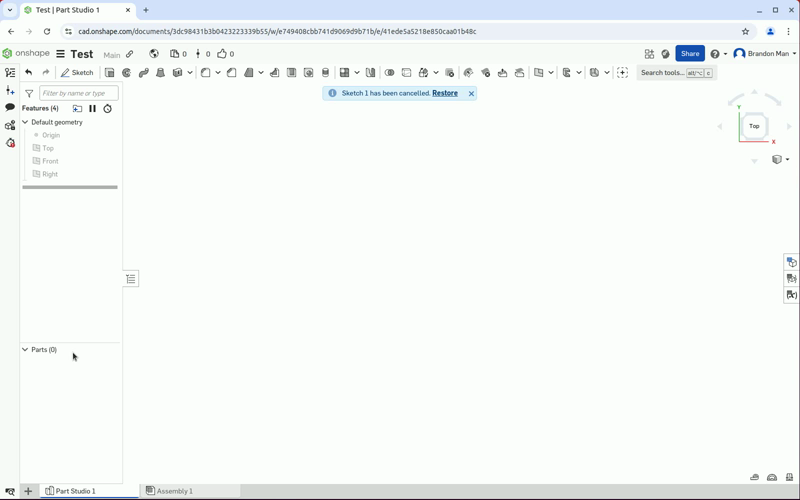
key(shift+p)
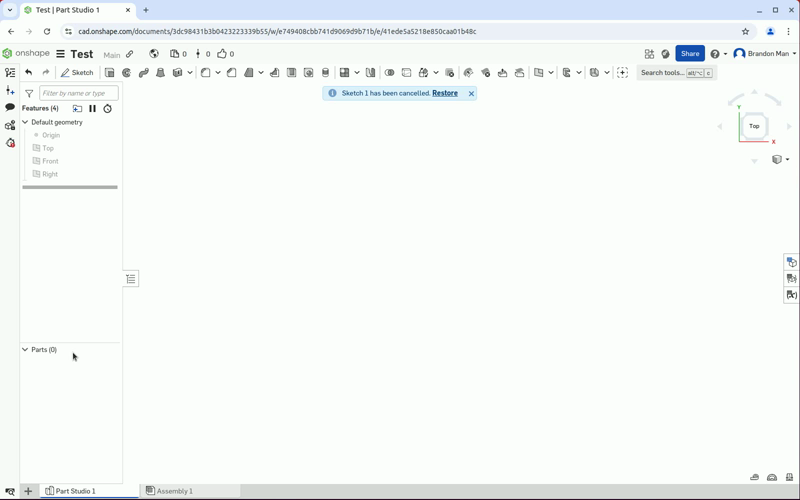
key(space)
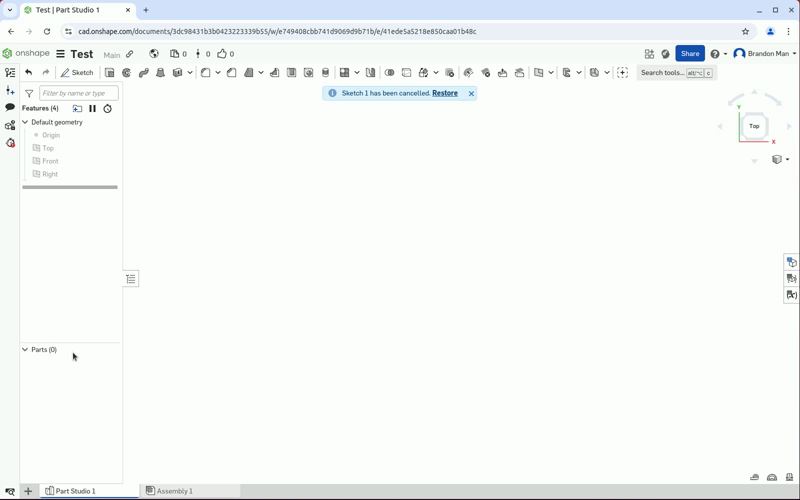
key_down(shift)
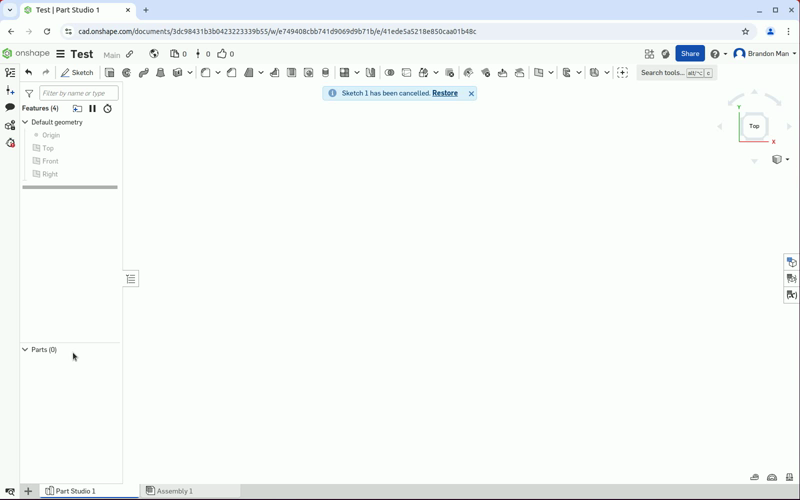
key(up)
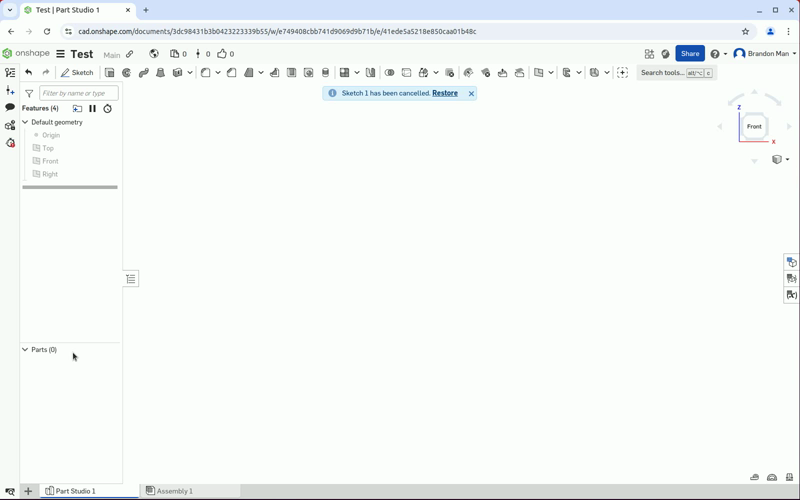
key_up(shift)
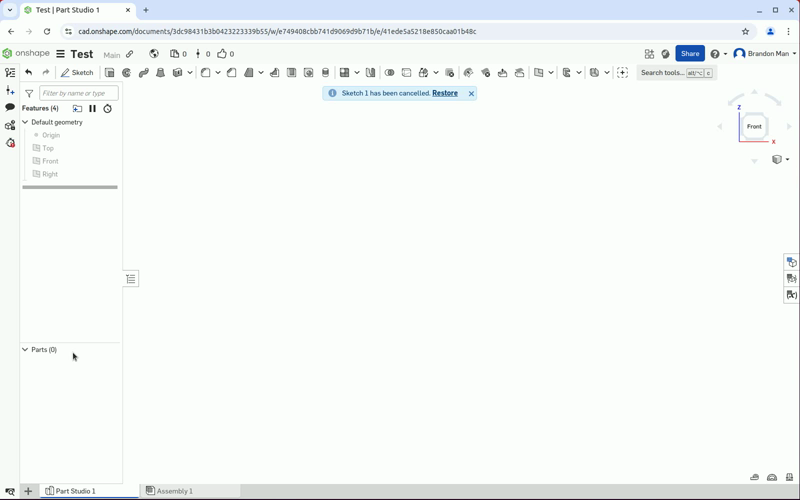
mouse_move(73, 352)
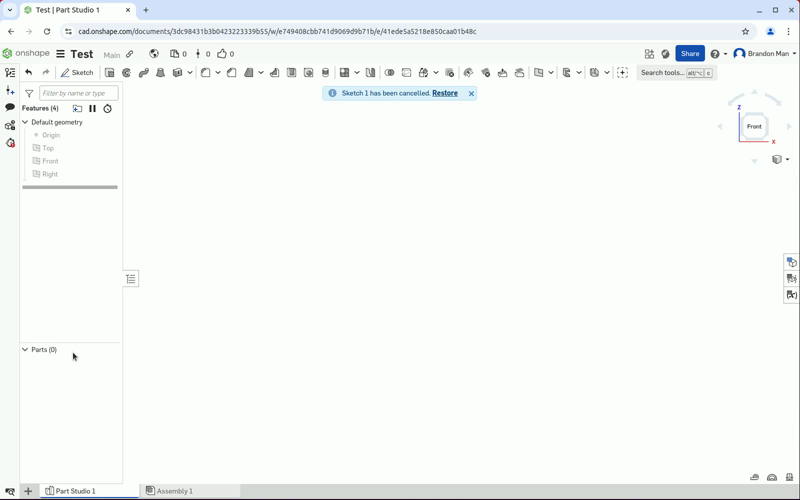
key(shift+y)
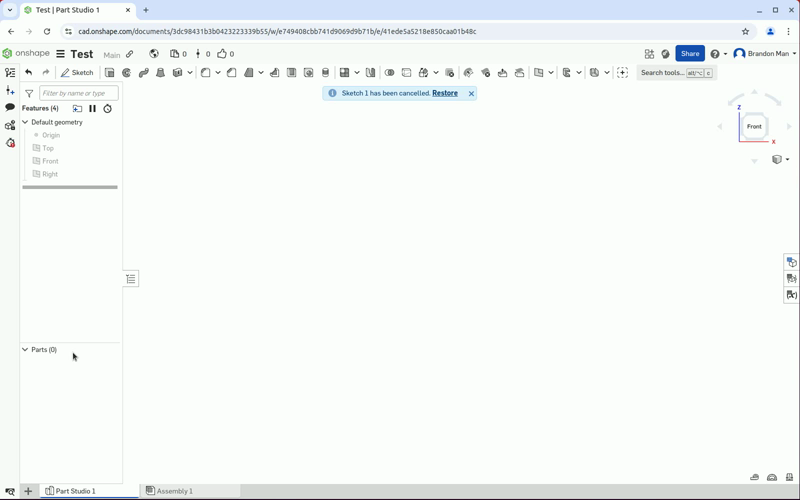
key(shift+s)
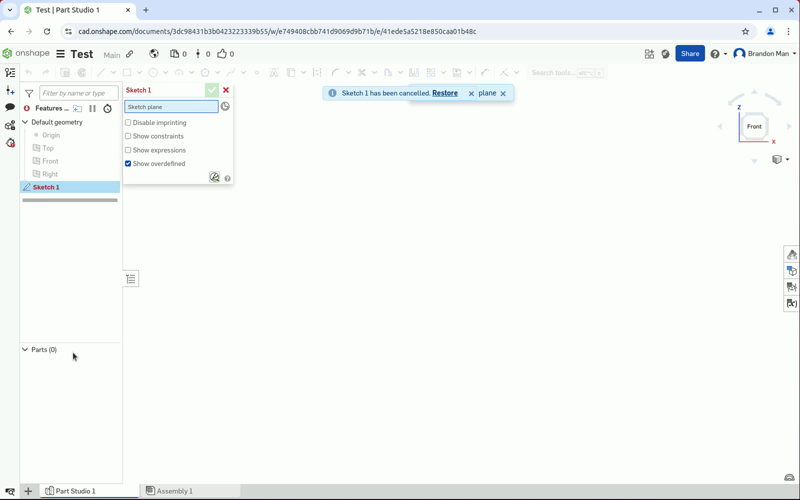
mouse_move(73, 163)
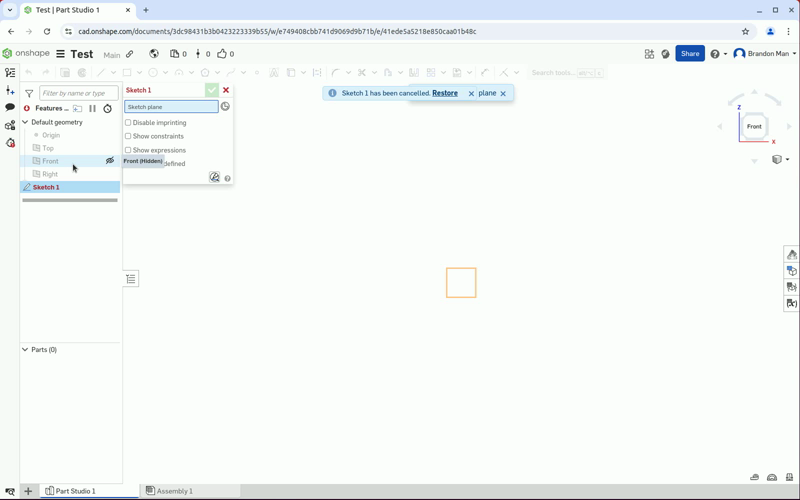
click(73, 163)
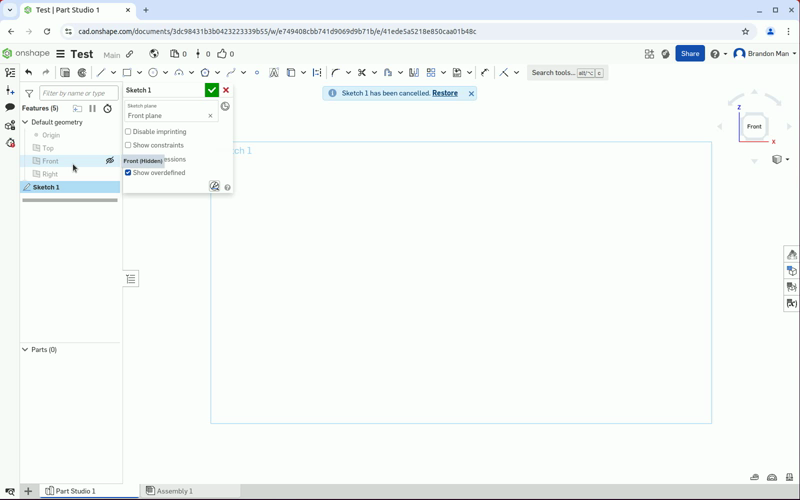
mouse_move(73, 352)
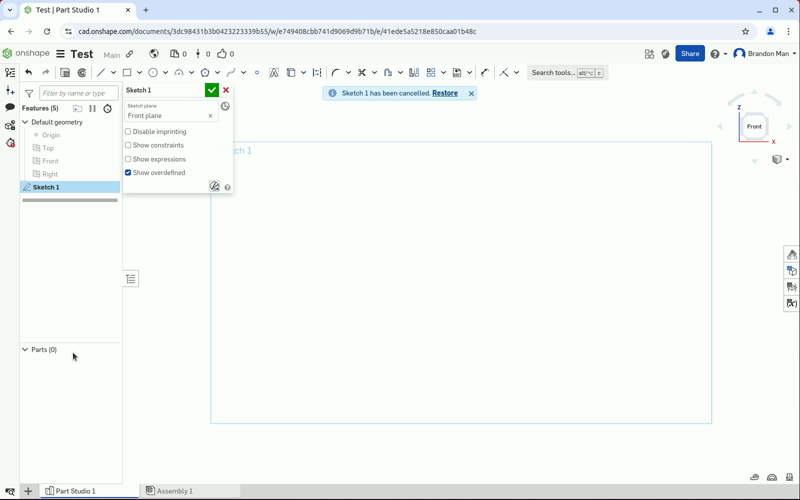
key(y)
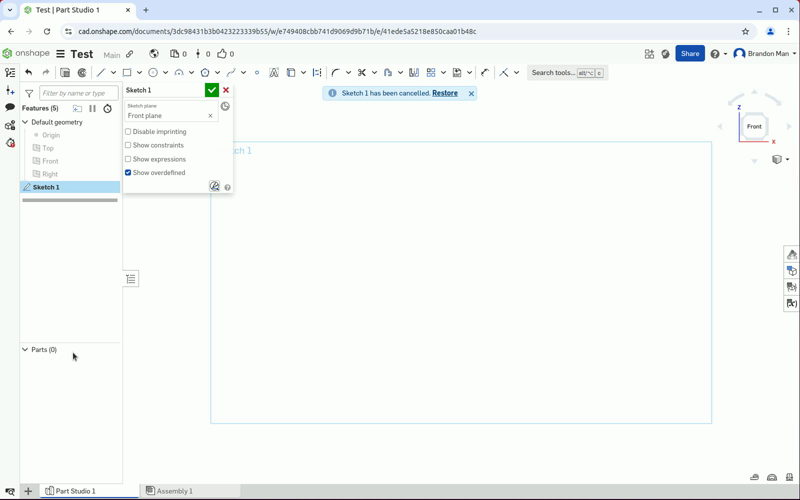
key(l)
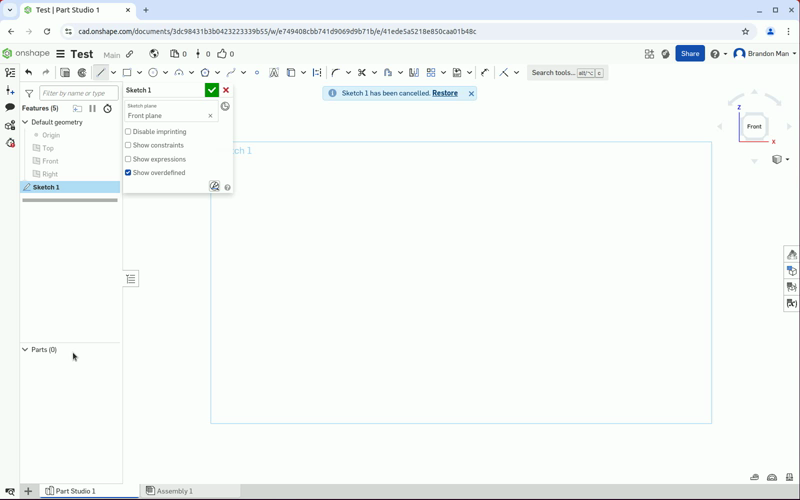
key_down(shift)
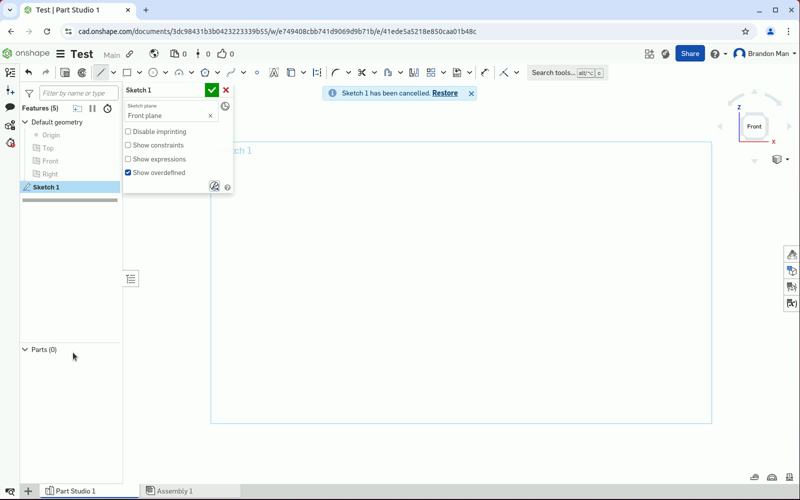
mouse_move(356, 238)
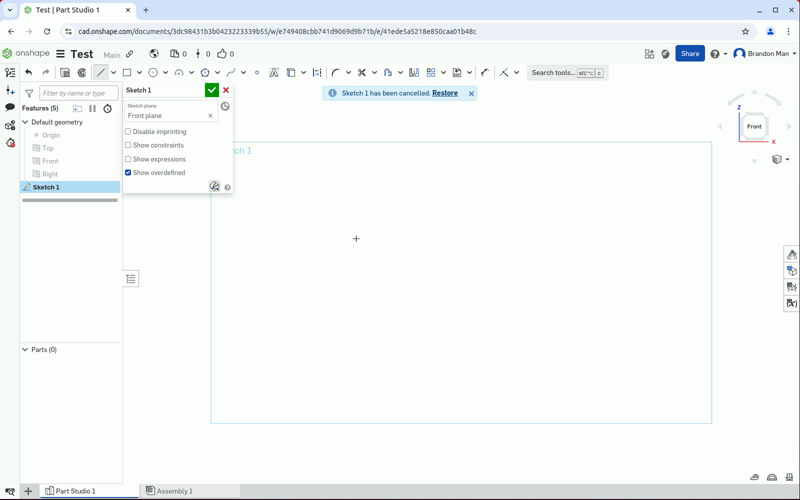
click(356, 238)
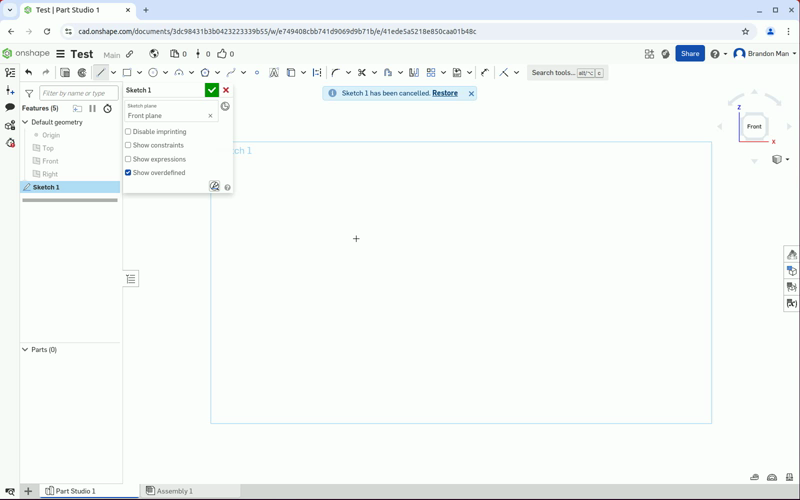
key_up(shift)
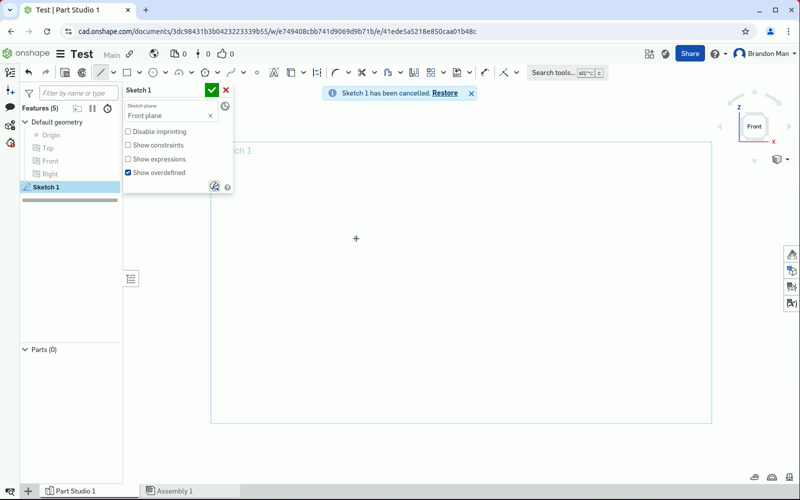
key_down(shift)
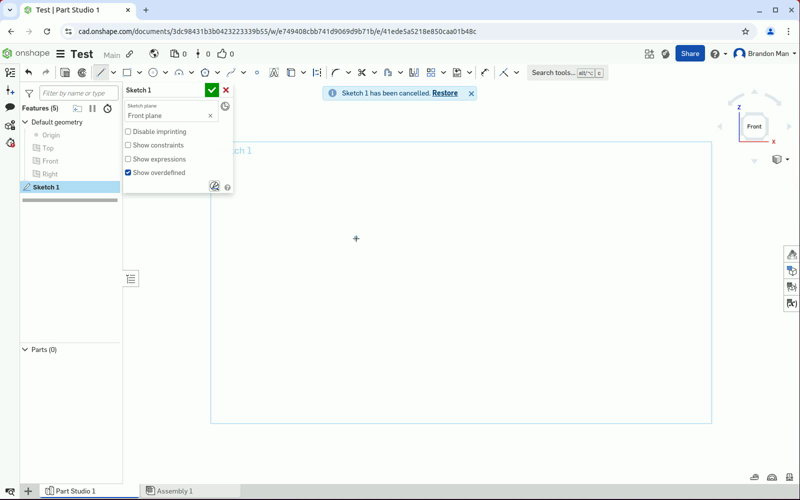
mouse_move(563, 238)
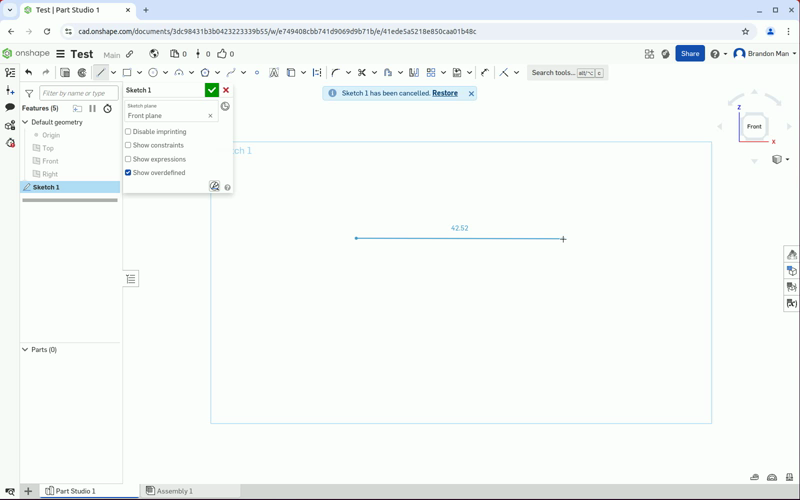
click(563, 238)
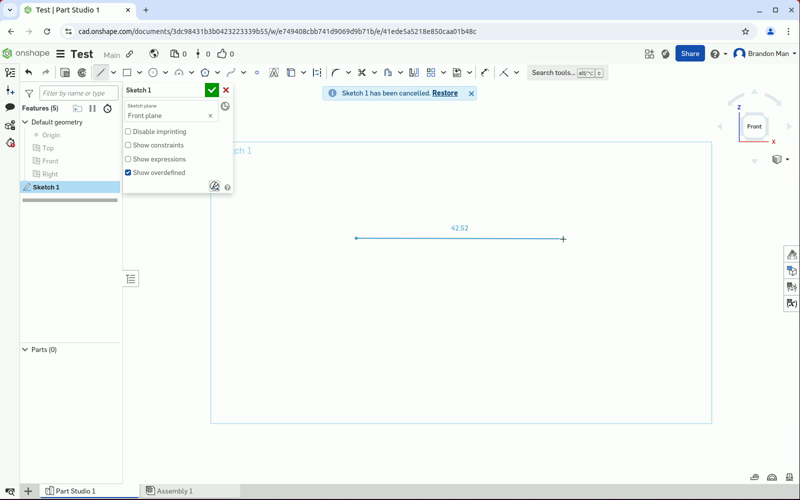
key_up(shift)
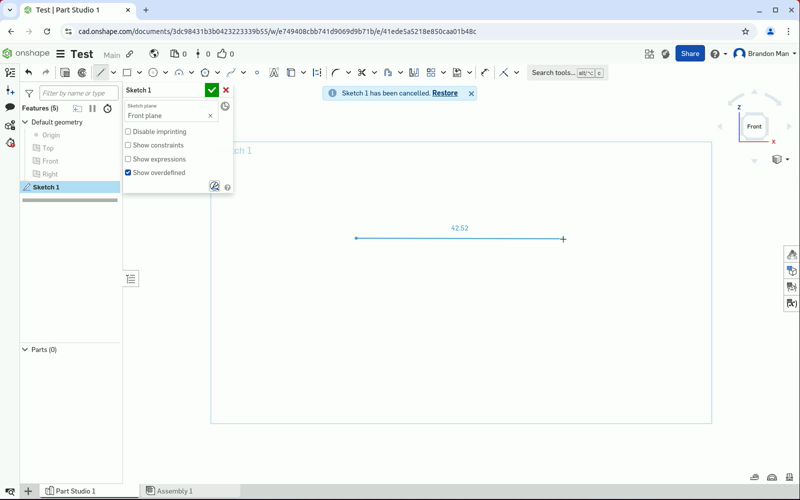
key_down(shift)
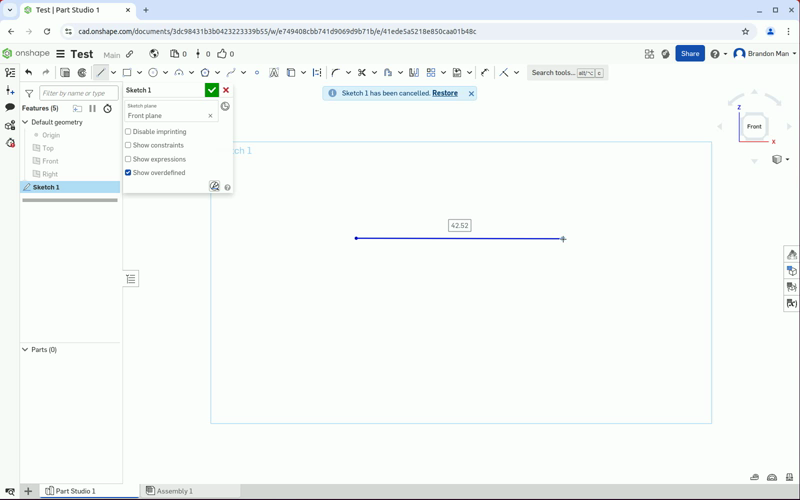
mouse_move(365, 207)
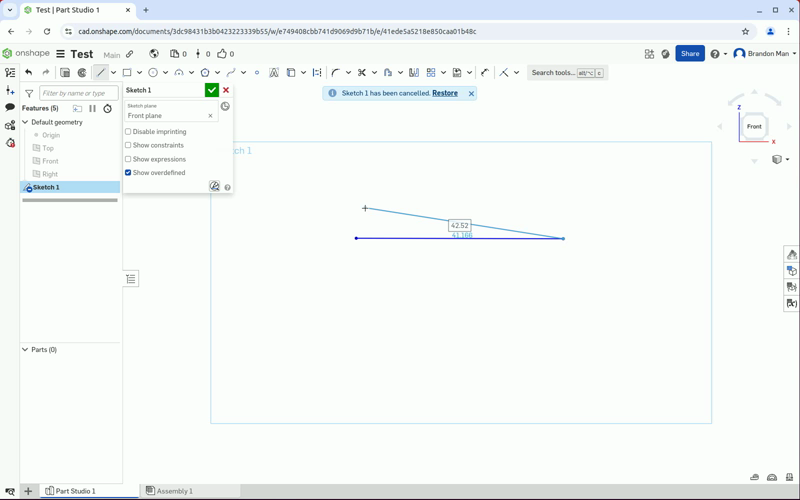
click(365, 207)
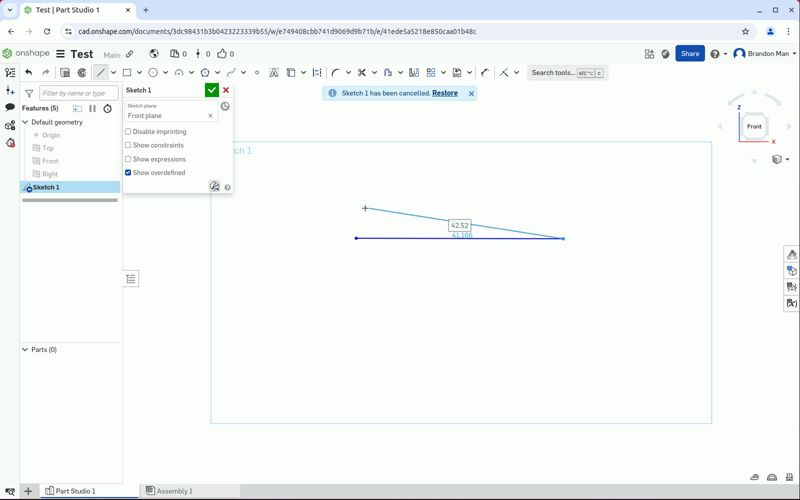
key_up(shift)
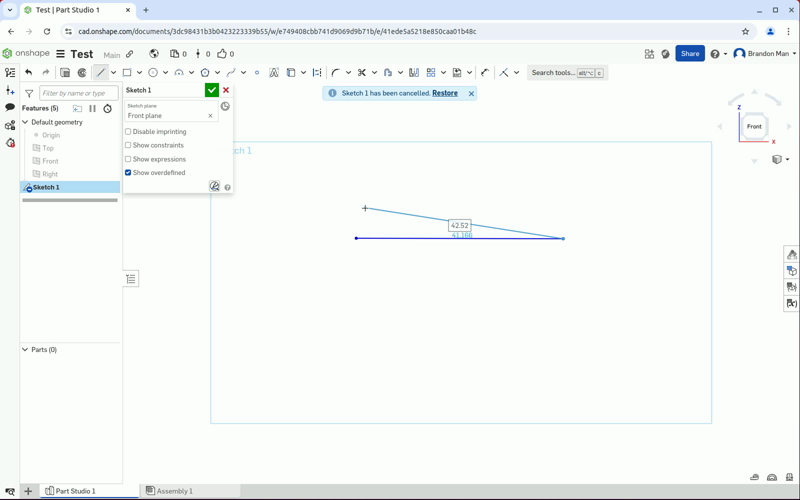
mouse_move(395, 207)
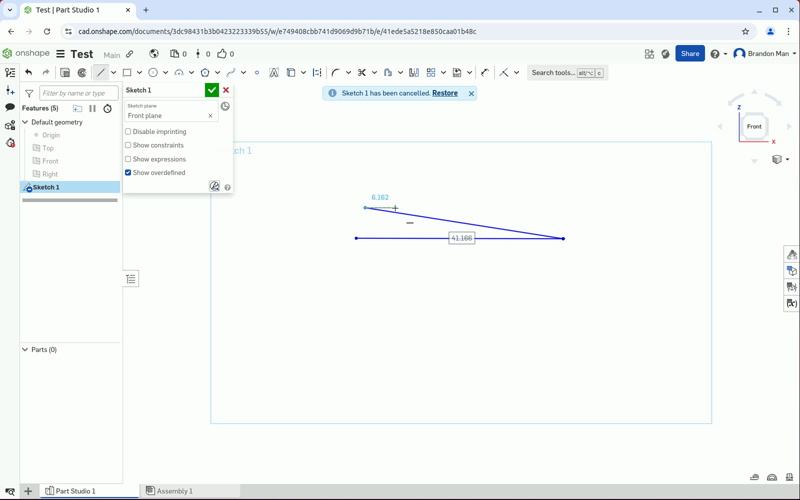
key_down(shift)
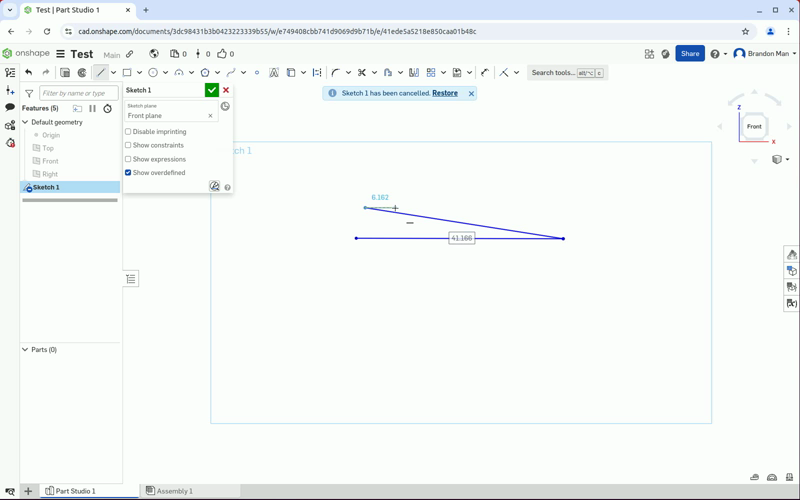
mouse_move(356, 238)
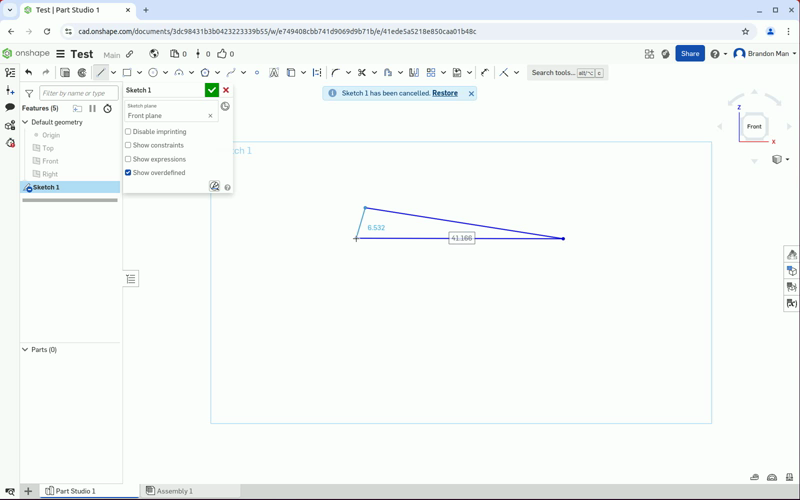
key_up(shift)
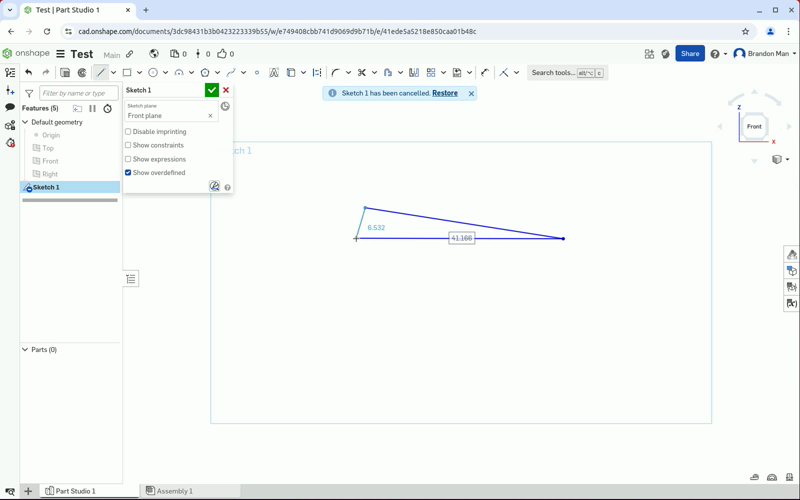
click(356, 238)
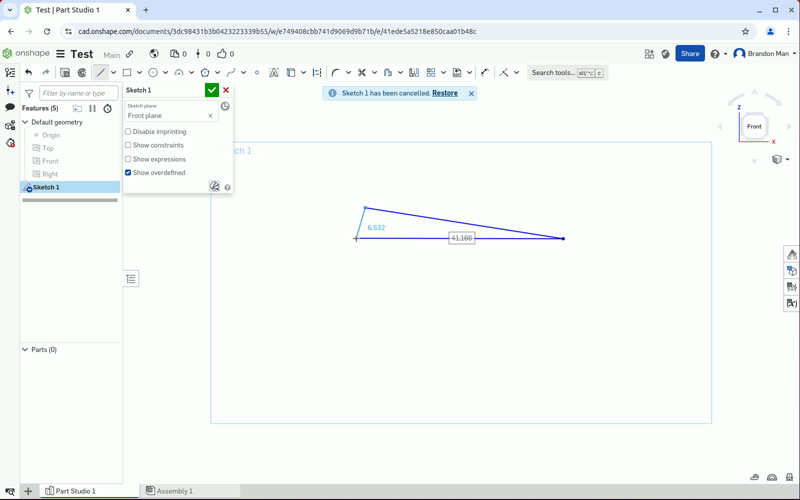
key(esc)
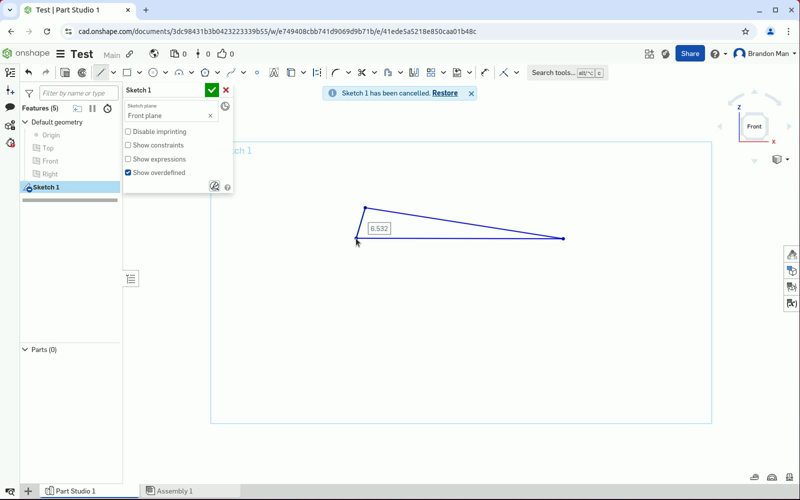
mouse_move(440, 223)
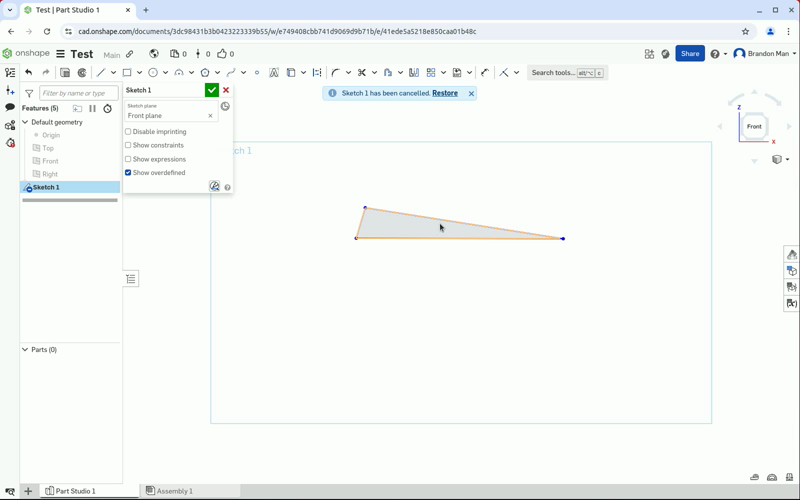
click(440, 223)
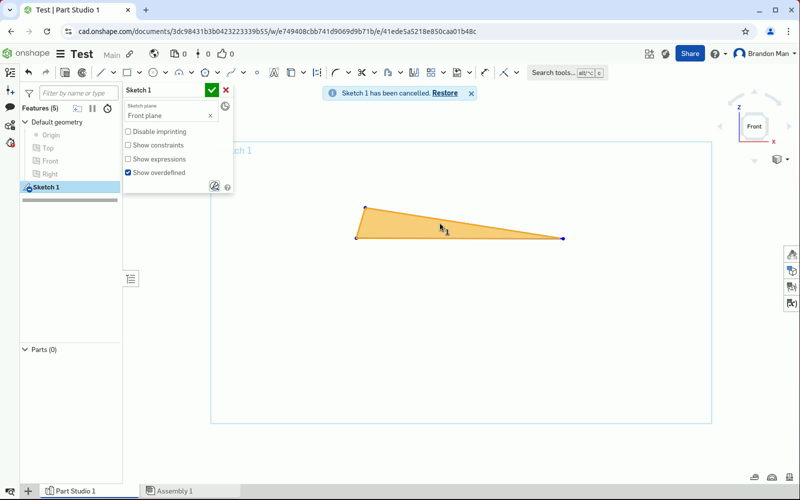
mouse_move(73, 352)
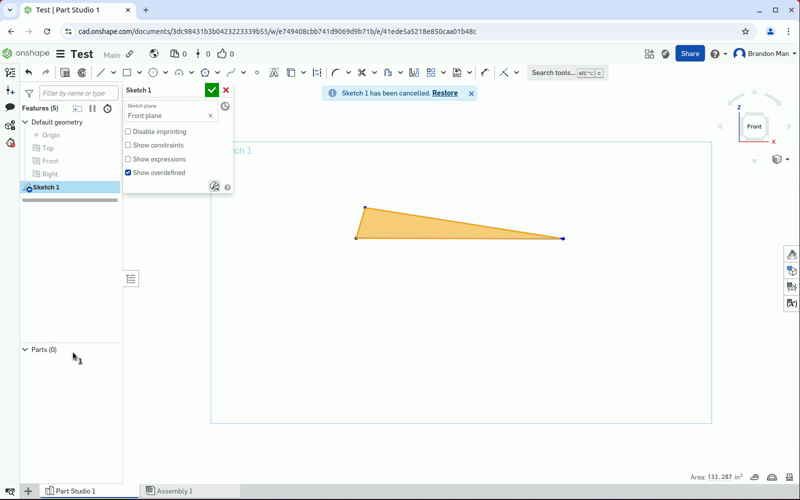
key(shift+y)
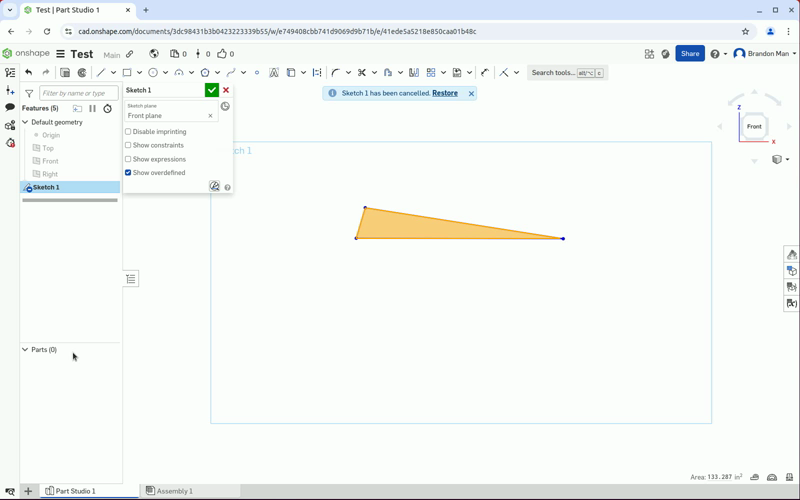
key(shift+e)
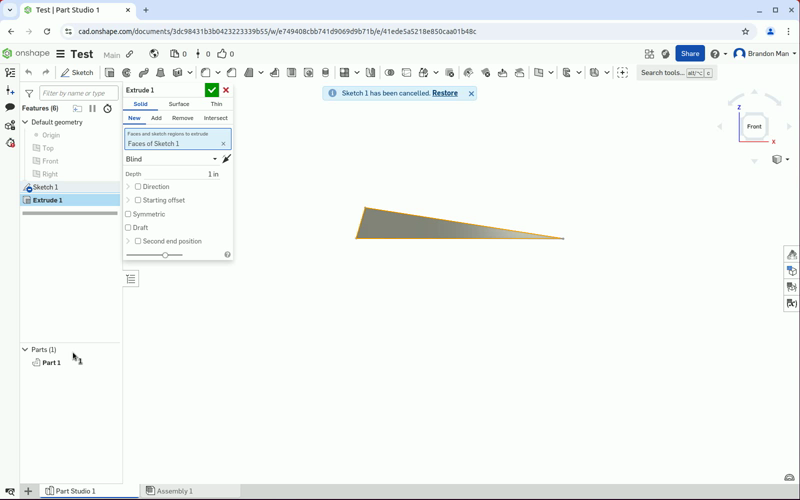
mouse_move(143, 106)
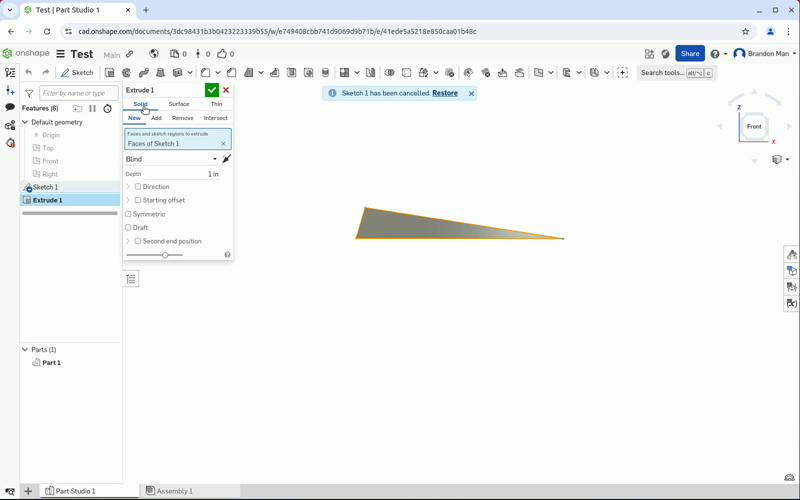
click(143, 106)
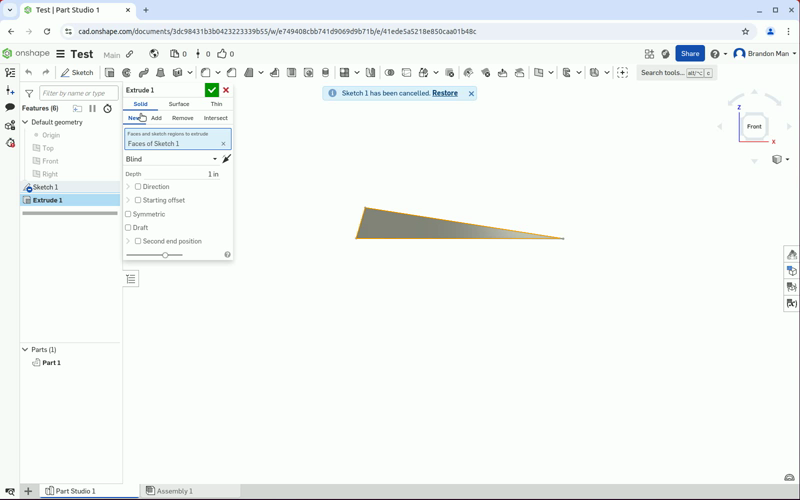
mouse_move(137, 120)
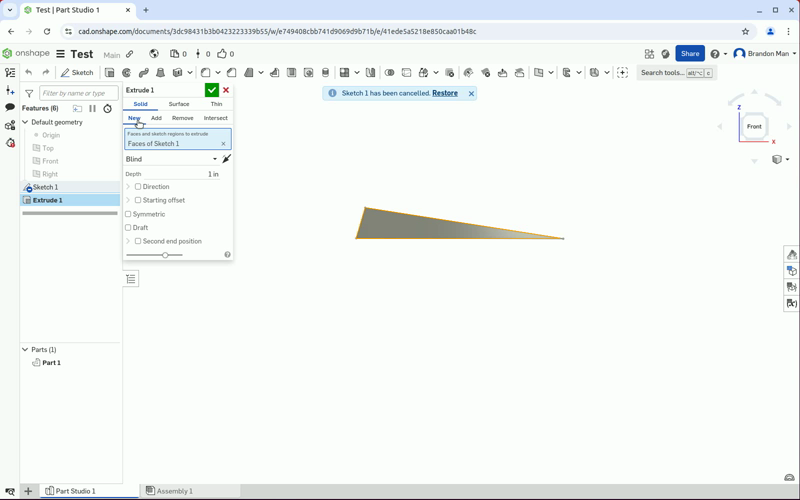
click(137, 120)
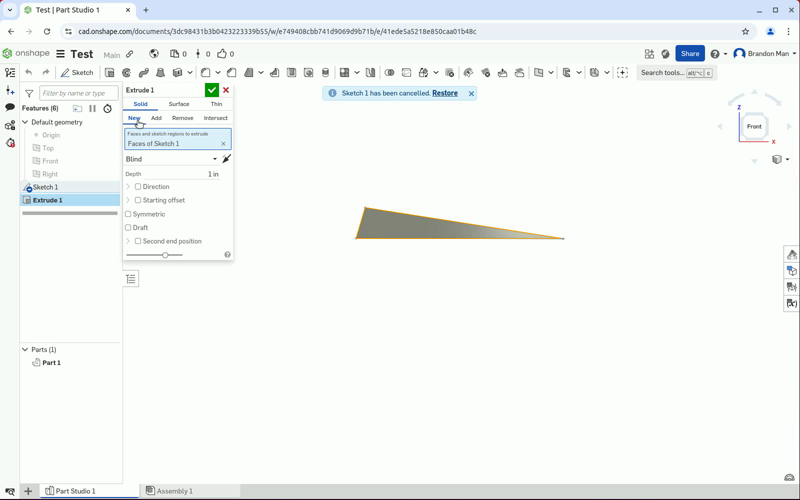
key(tab, 4)
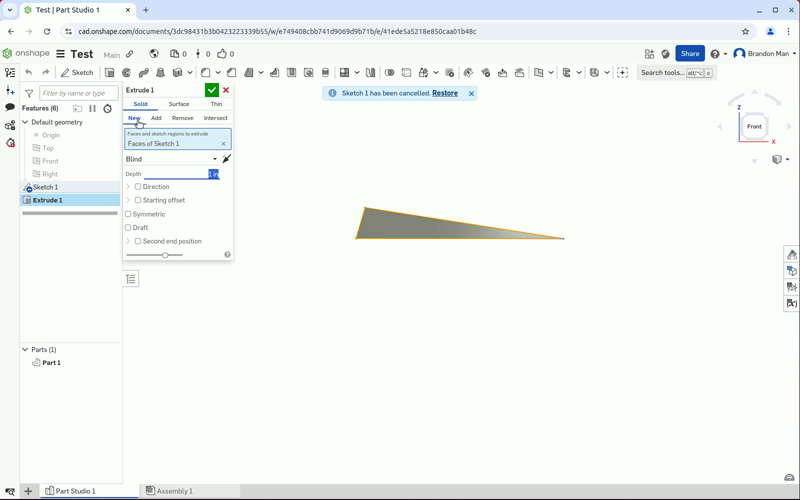
text(0.241)
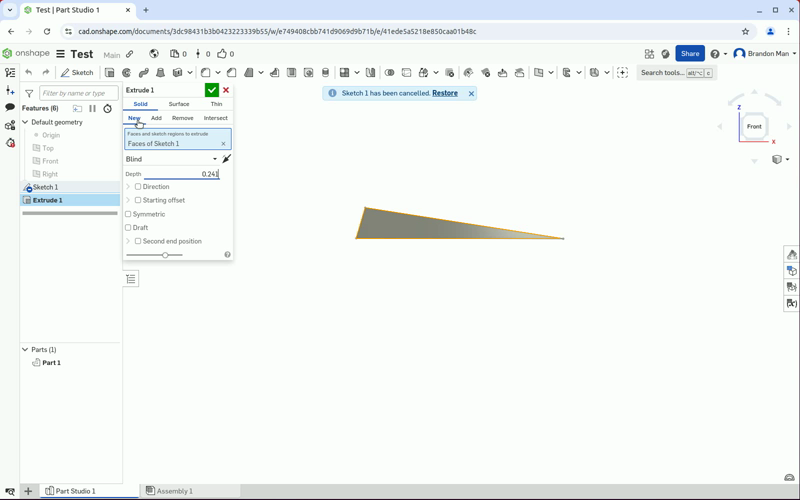
key(enter)
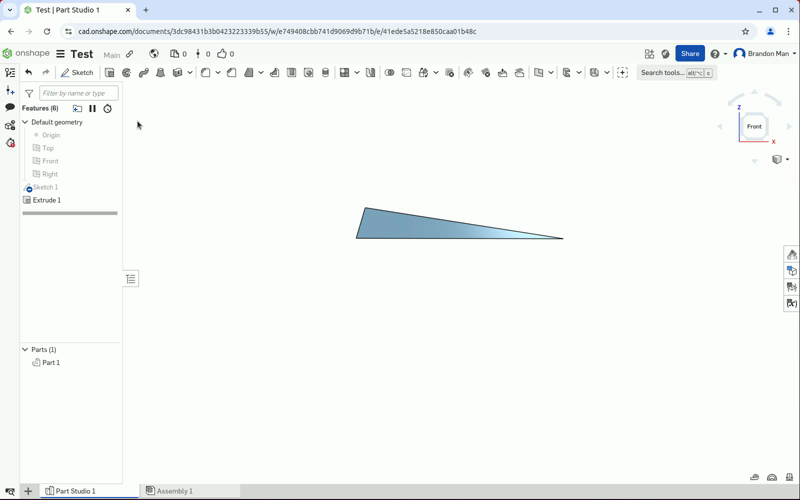
key(shift+h)
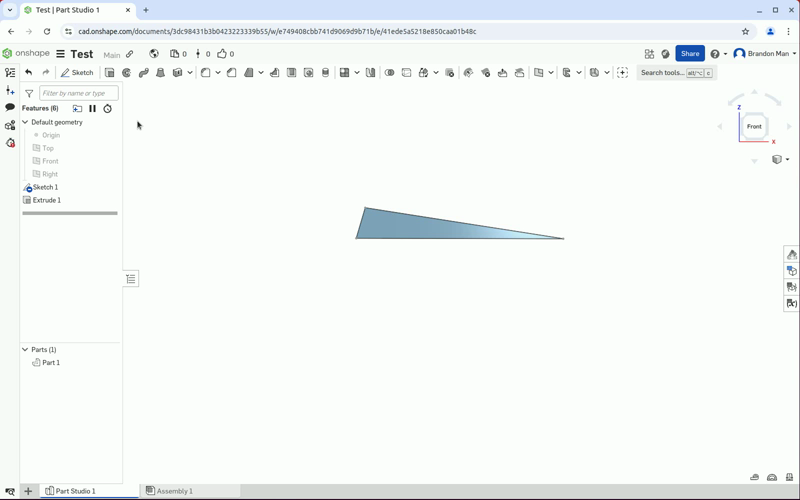
key(shift+h)
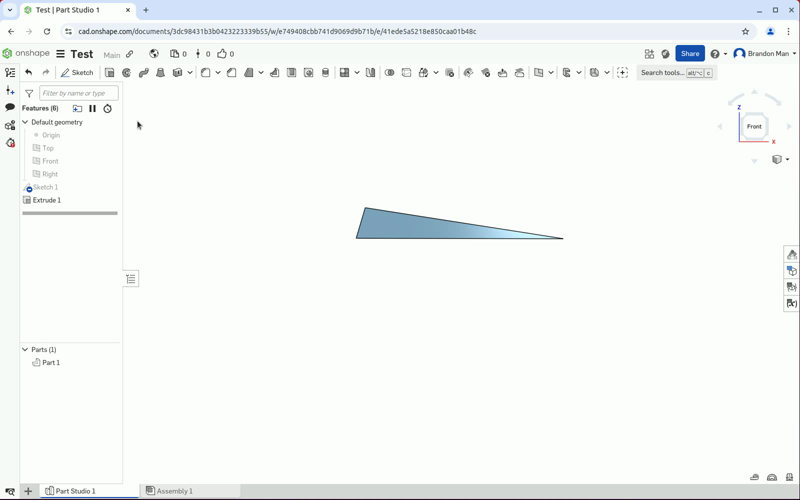
mouse_move(73, 189)
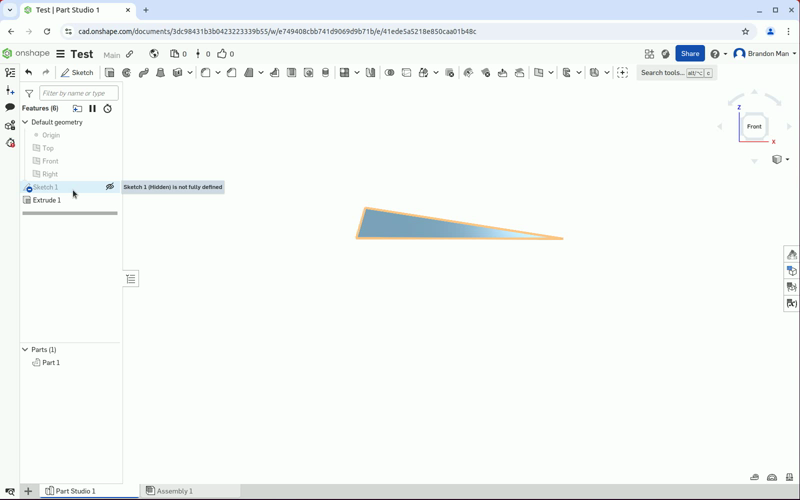
click(73, 189)
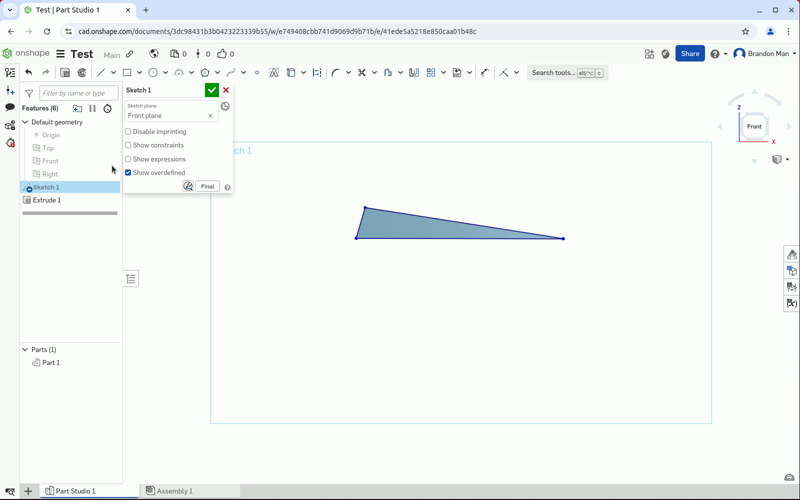
mouse_move(229, 92)
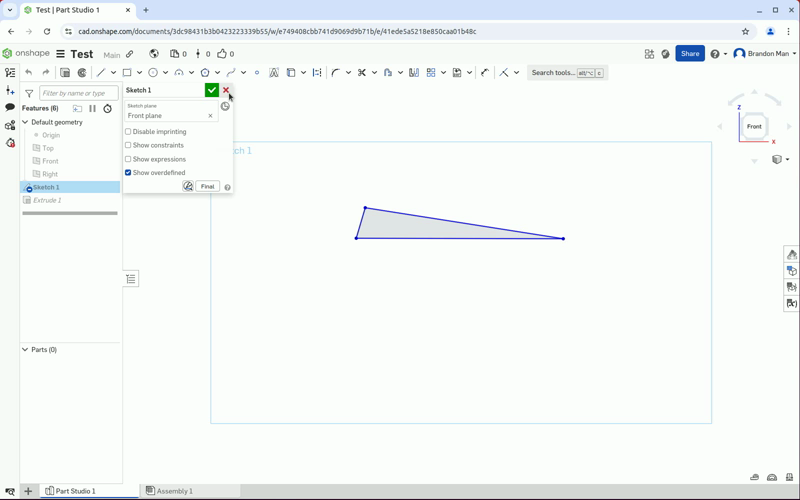
click(229, 92)
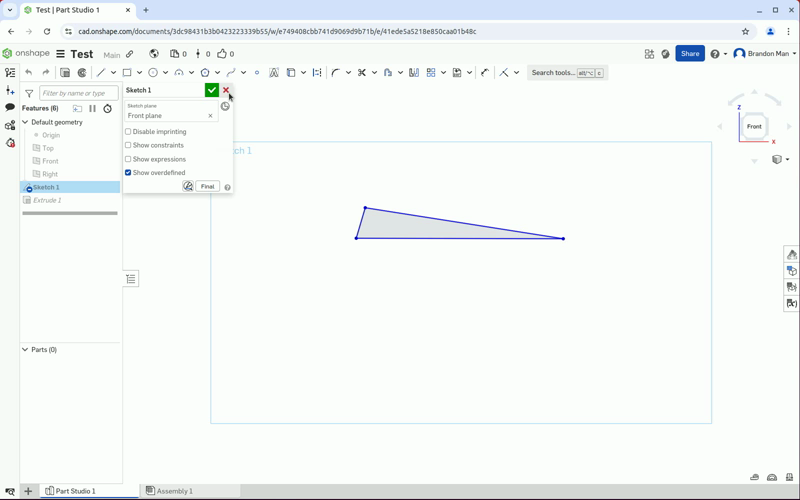
key(shift+s)
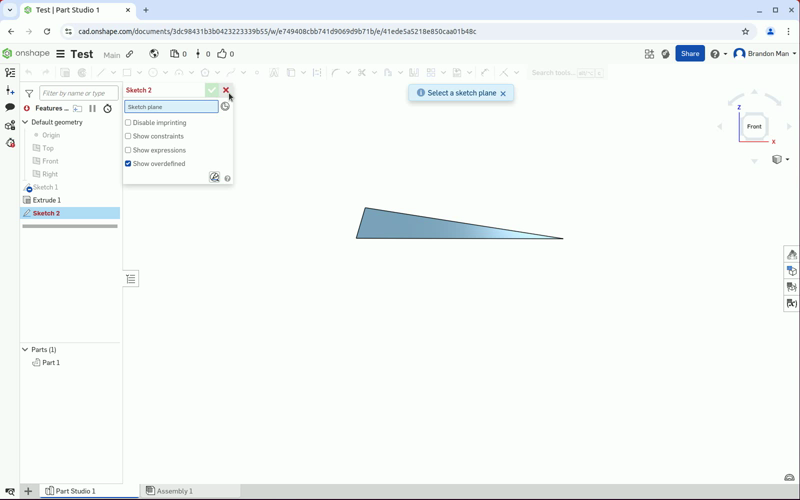
mouse_move(73, 163)
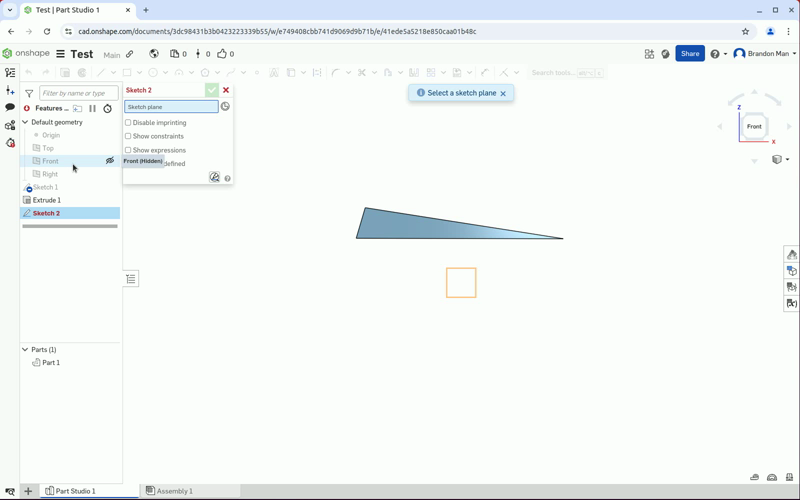
click(73, 163)
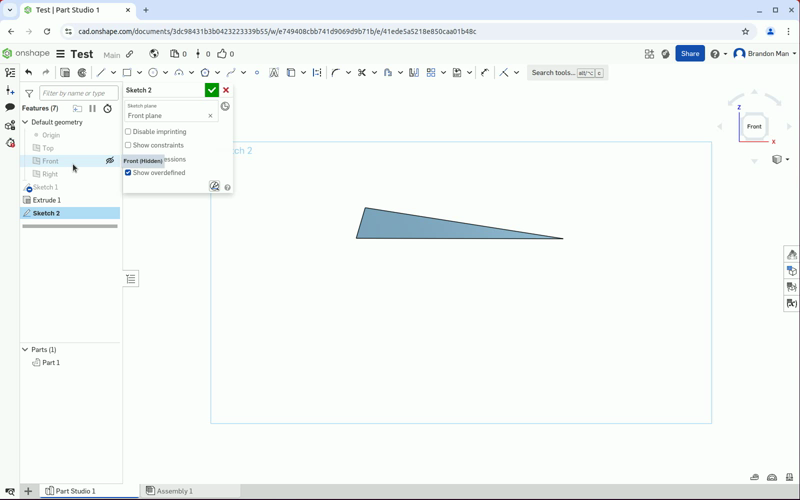
mouse_move(73, 352)
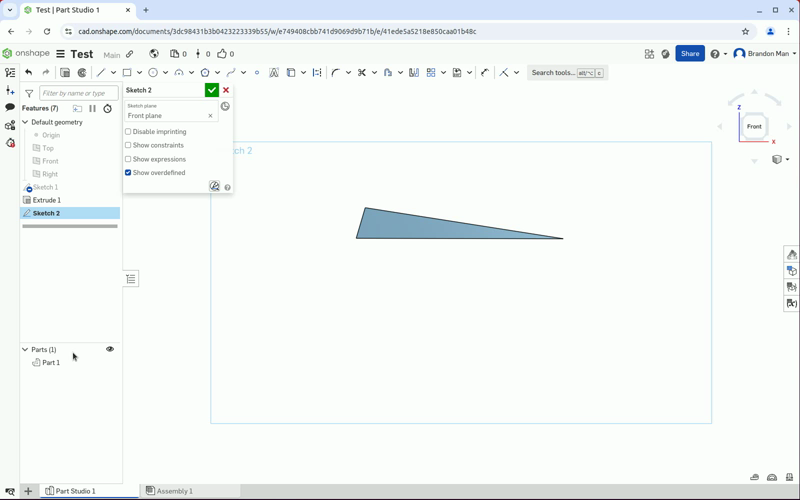
key(y)
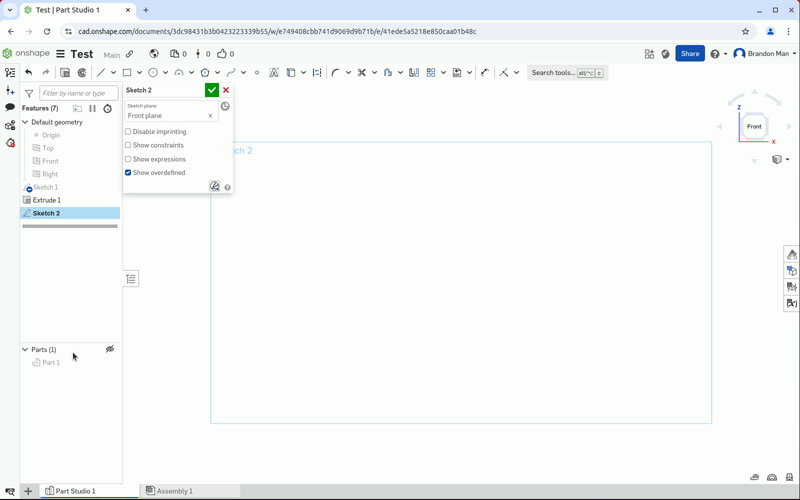
key(l)
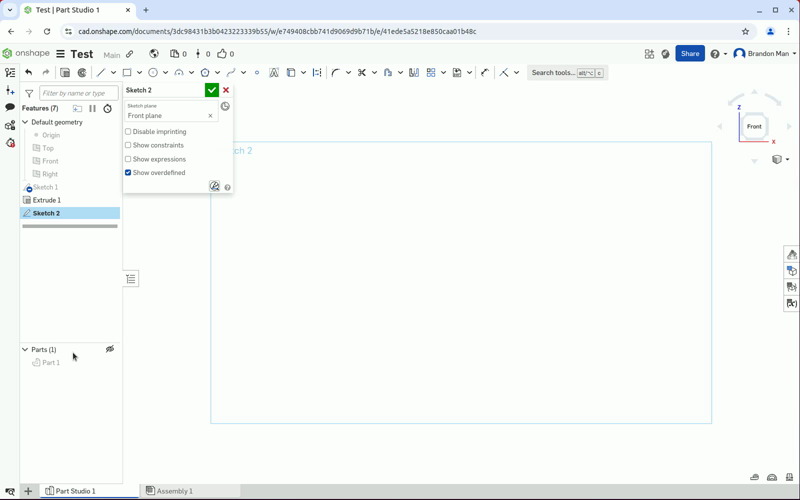
key_down(shift)
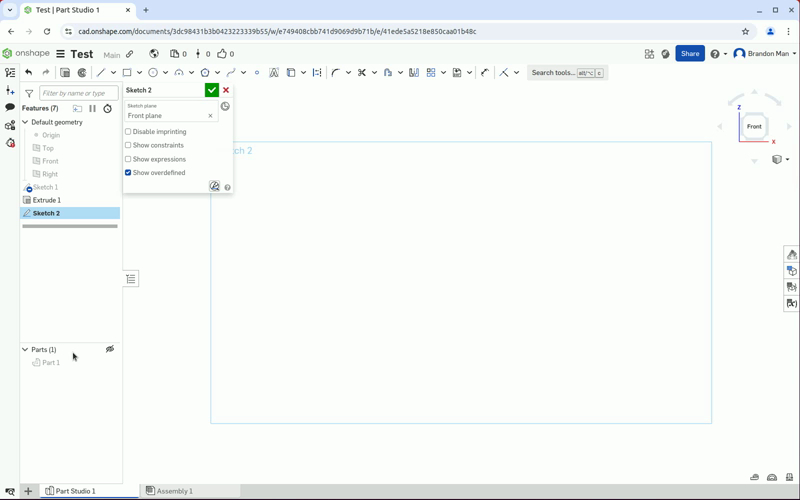
mouse_move(356, 327)
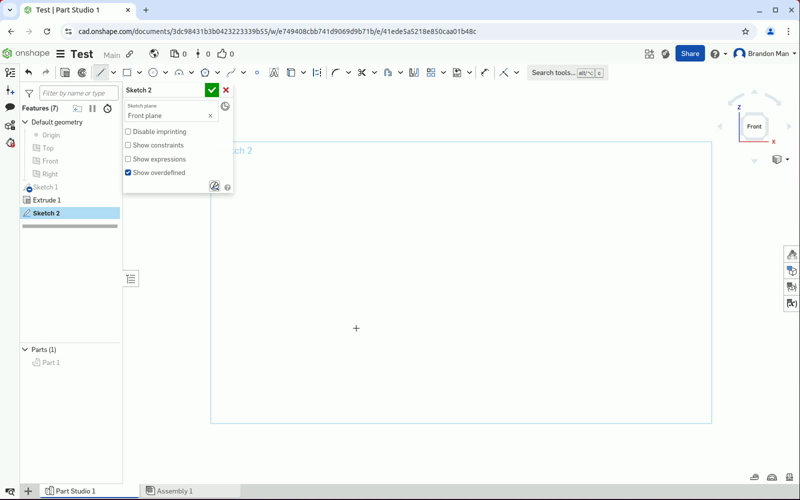
click(356, 327)
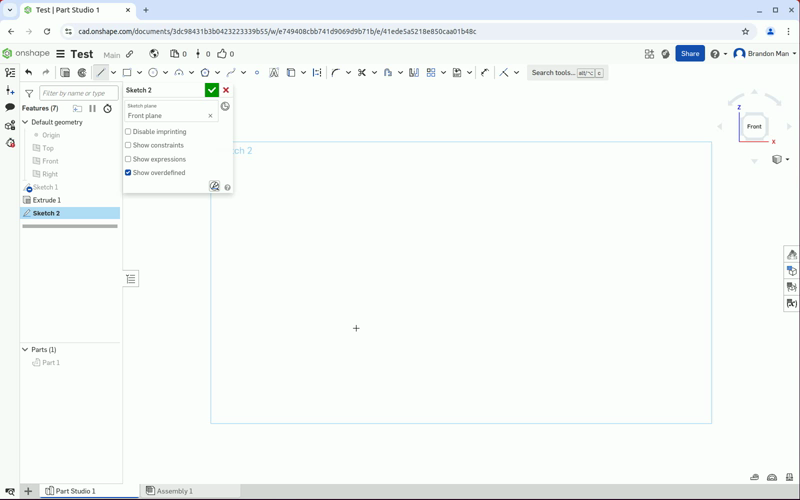
key_up(shift)
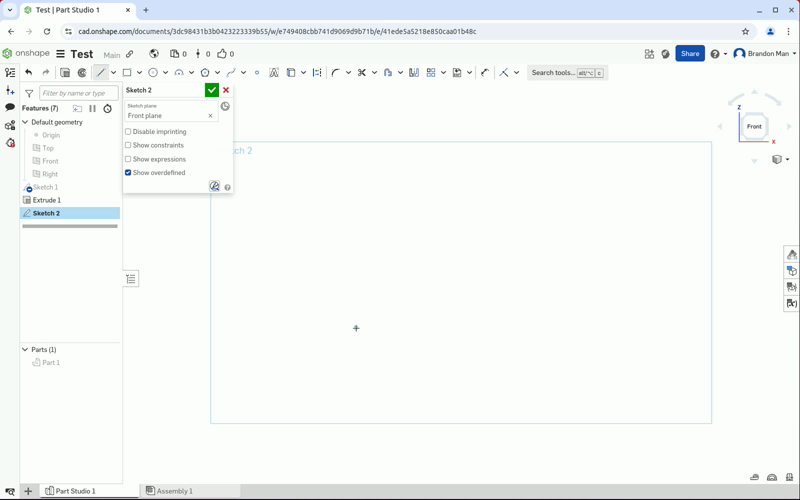
key_down(shift)
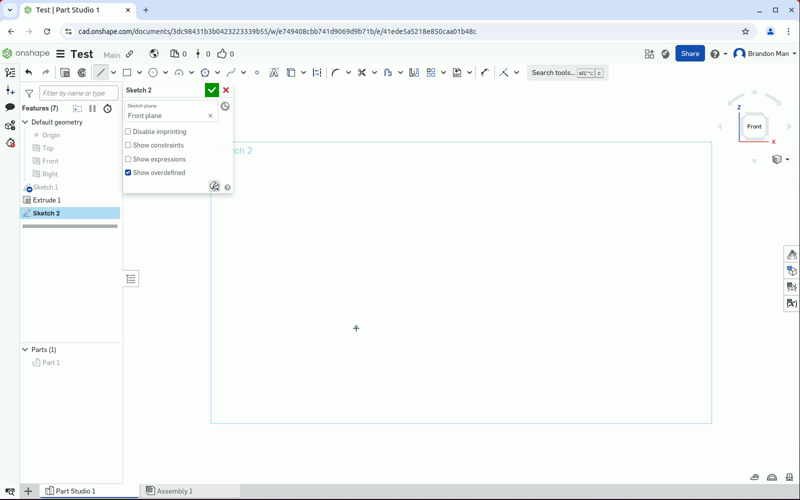
mouse_move(386, 327)
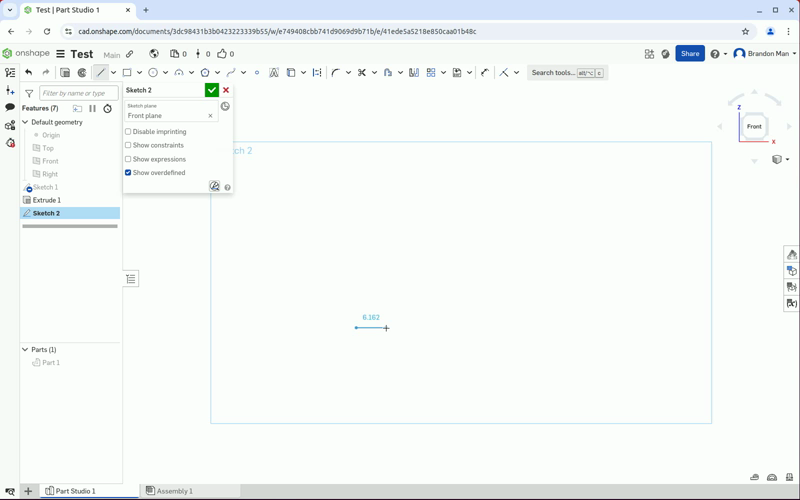
mouse_move(365, 359)
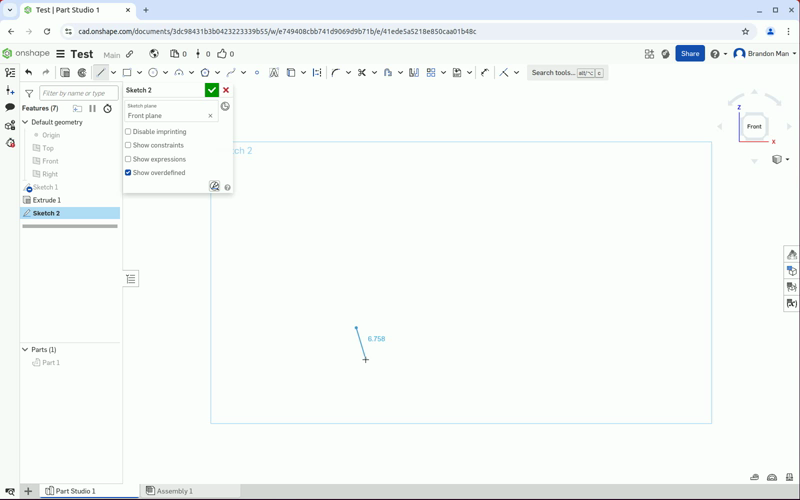
click(365, 359)
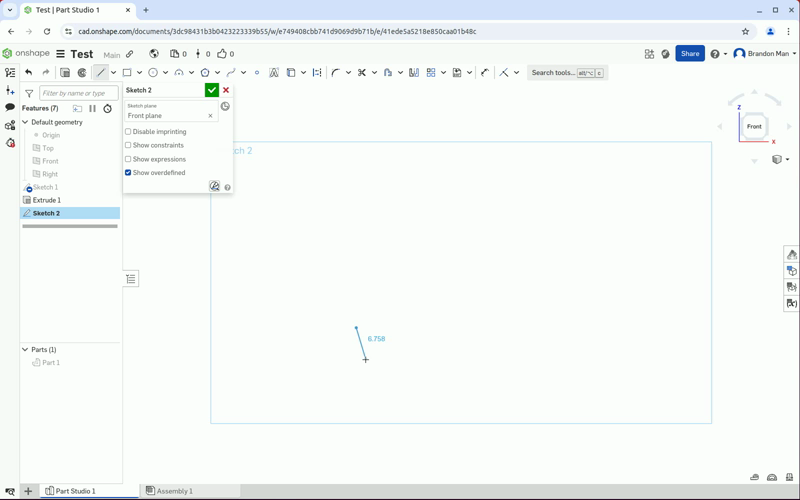
key_up(shift)
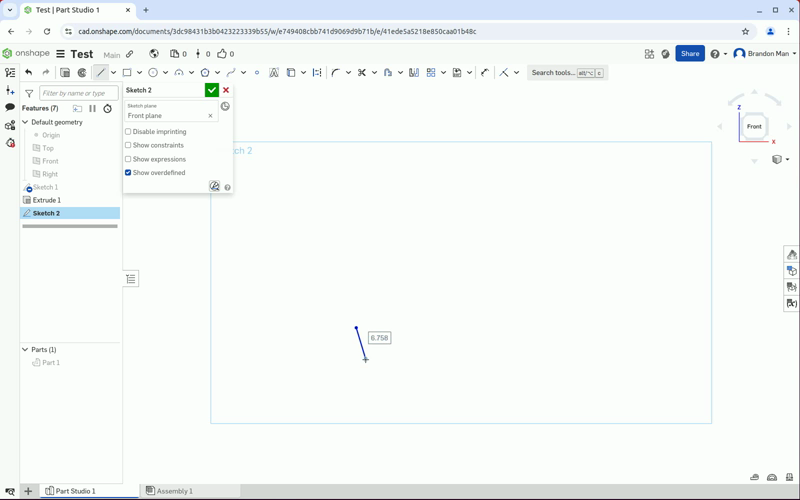
key_down(shift)
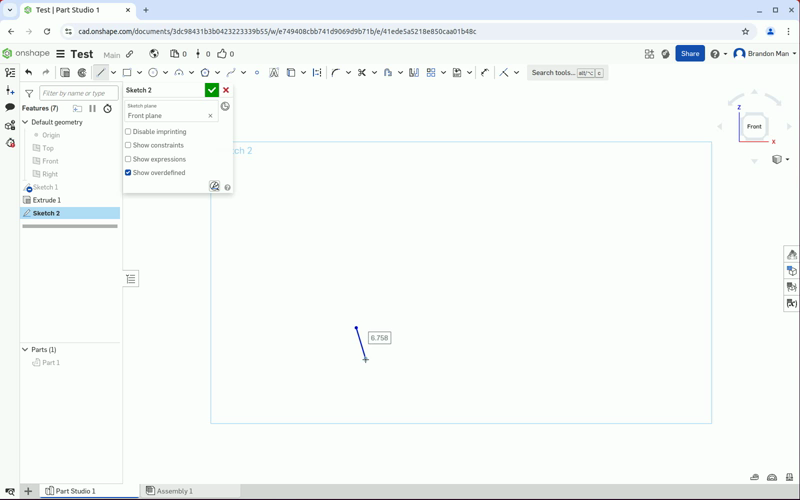
mouse_move(572, 348)
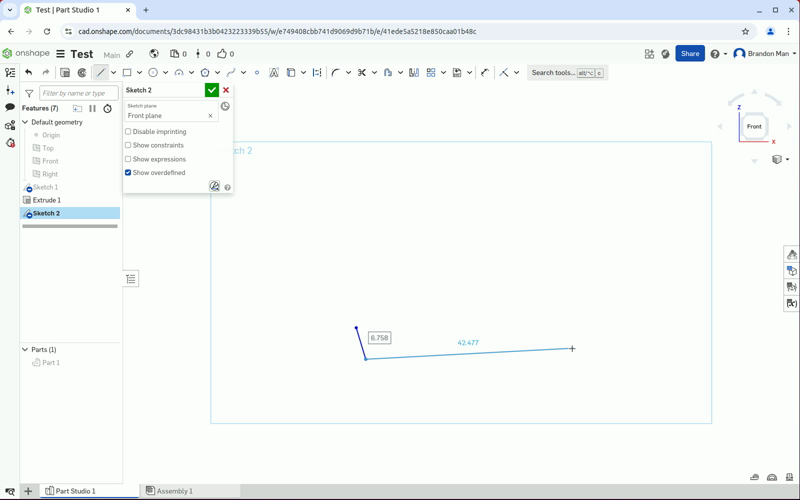
click(572, 348)
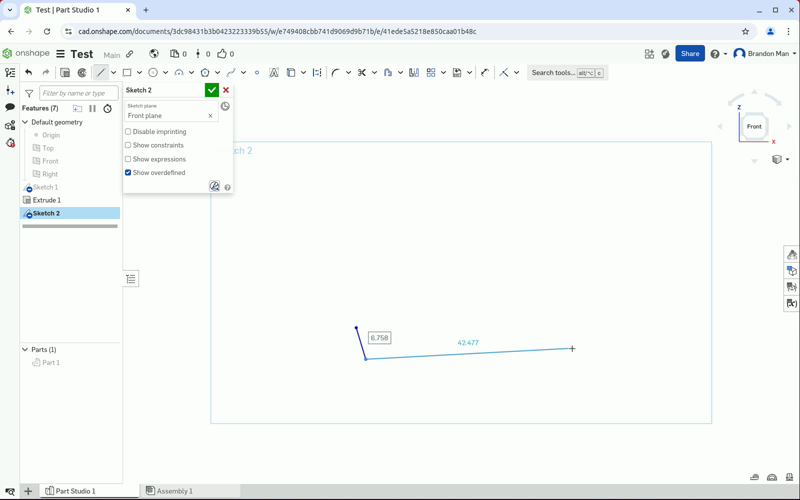
key_up(shift)
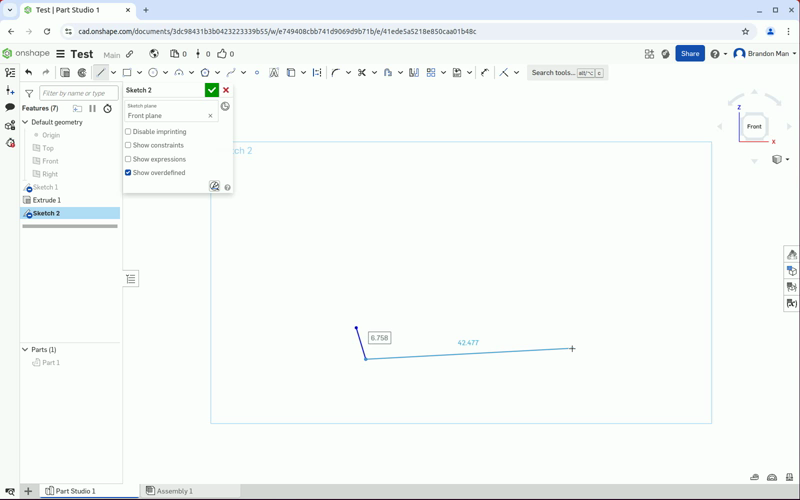
key_down(shift)
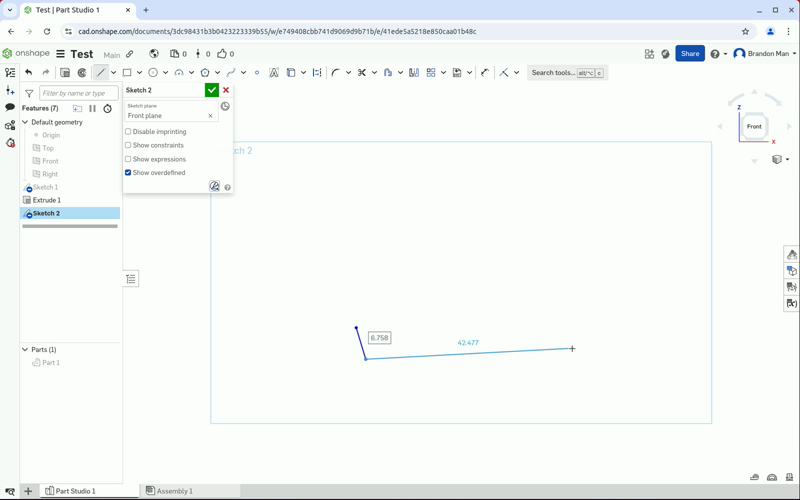
mouse_move(589, 348)
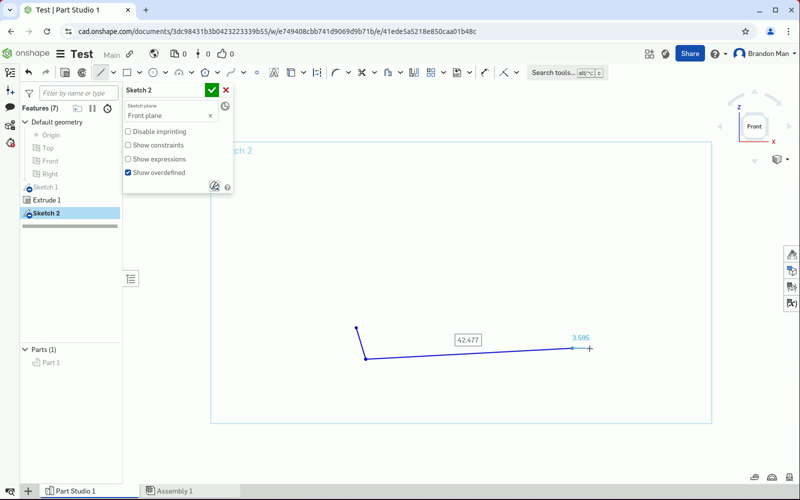
mouse_move(563, 327)
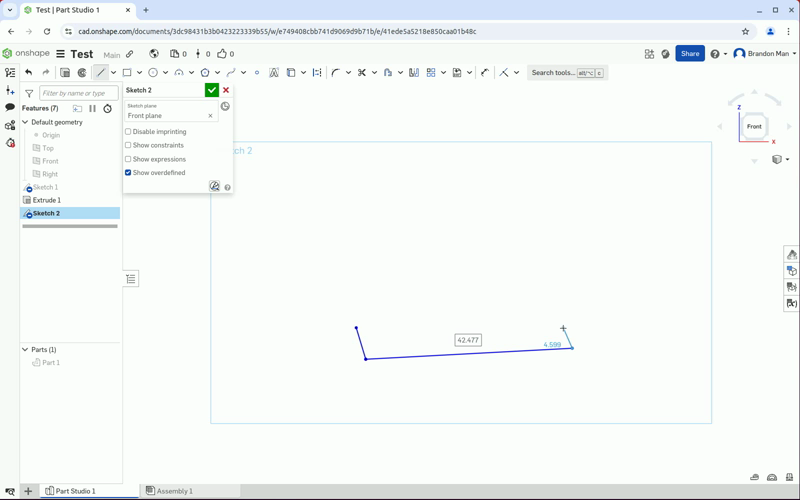
click(563, 327)
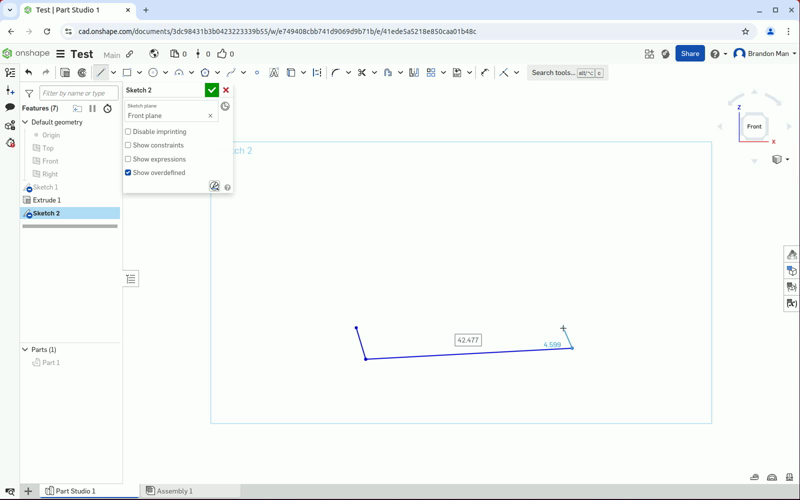
key_up(shift)
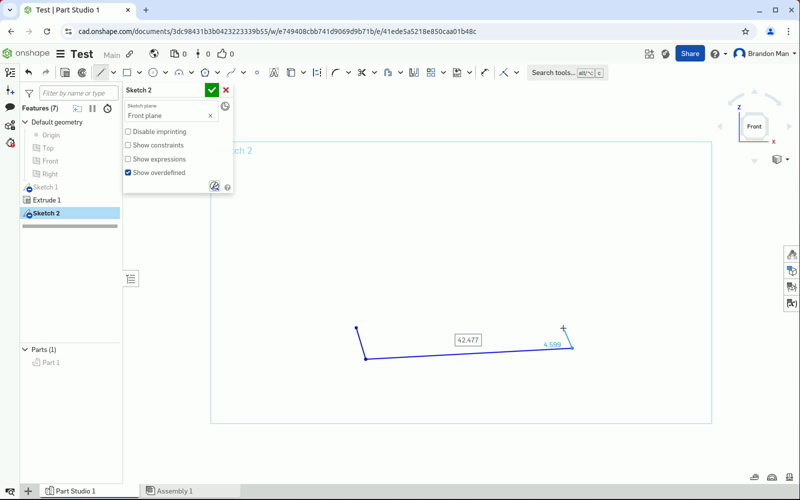
key_down(shift)
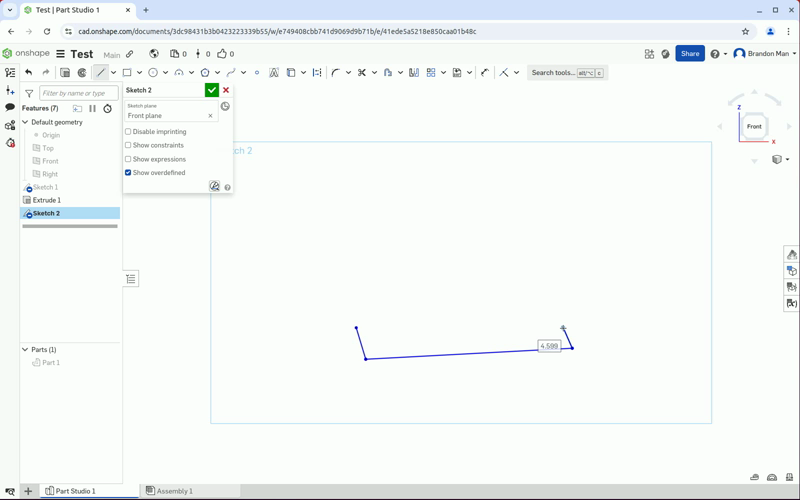
mouse_move(356, 327)
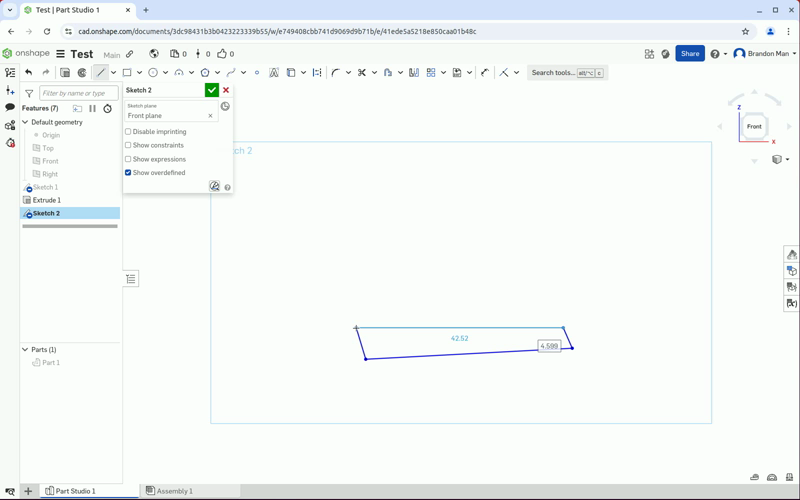
key_up(shift)
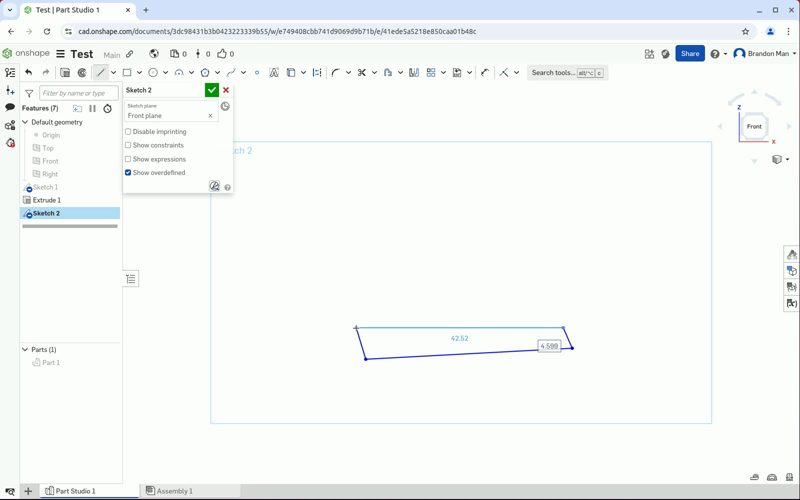
click(356, 327)
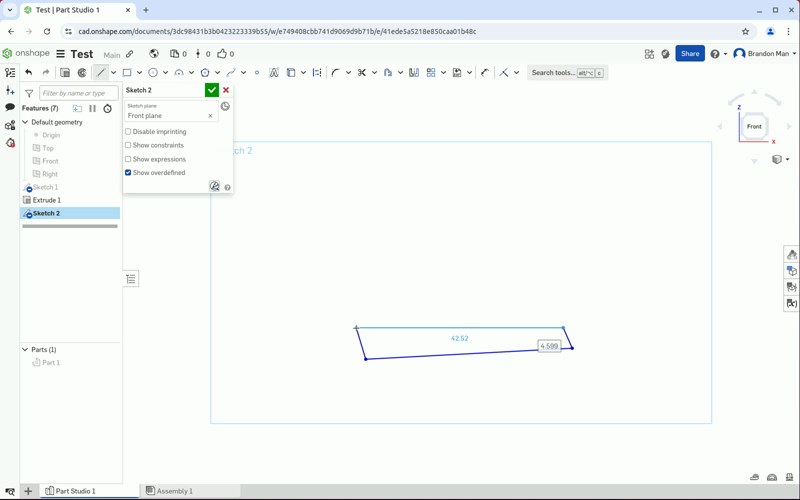
key(esc)
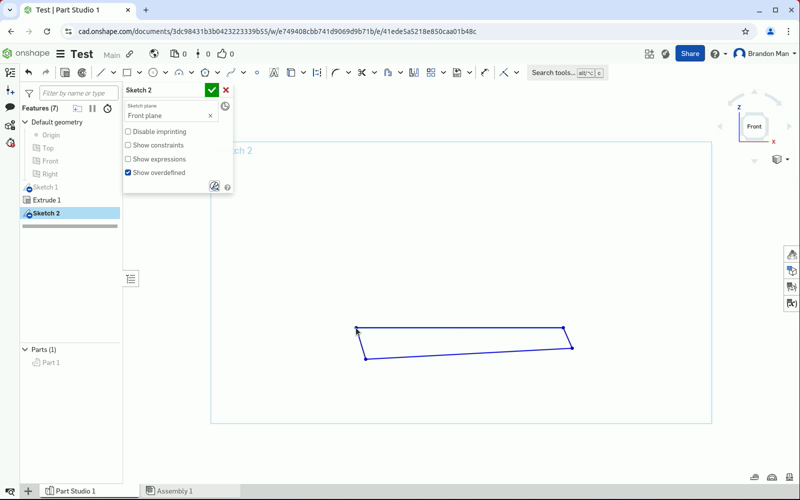
mouse_move(377, 354)
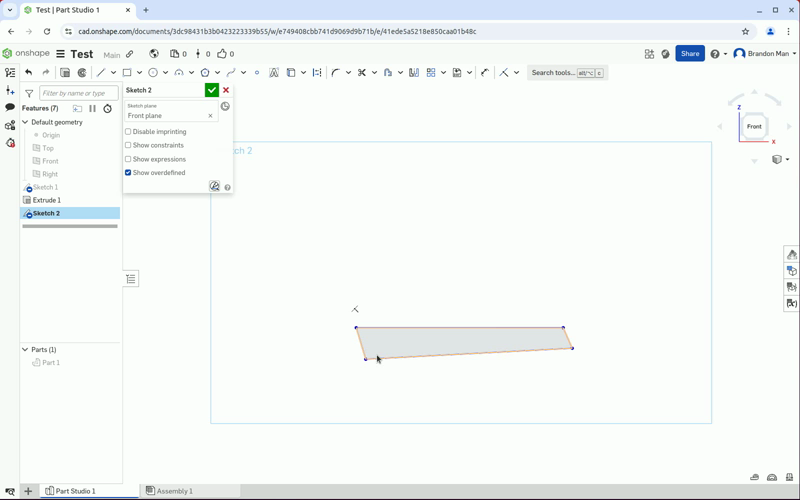
click(377, 354)
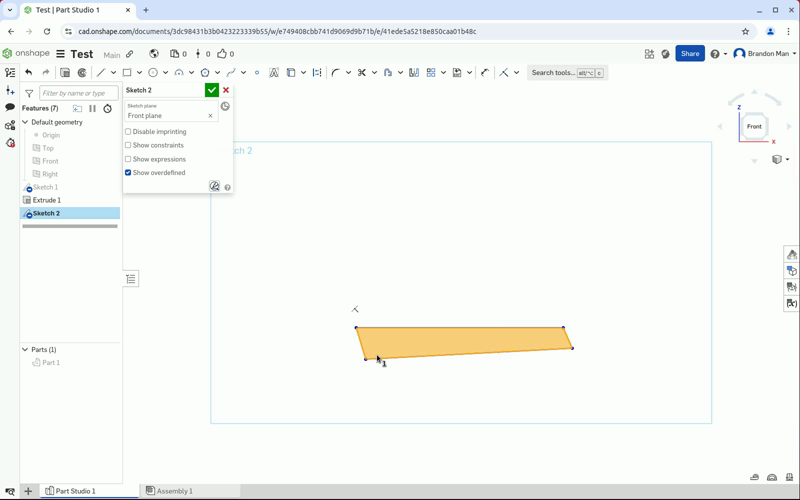
mouse_move(73, 352)
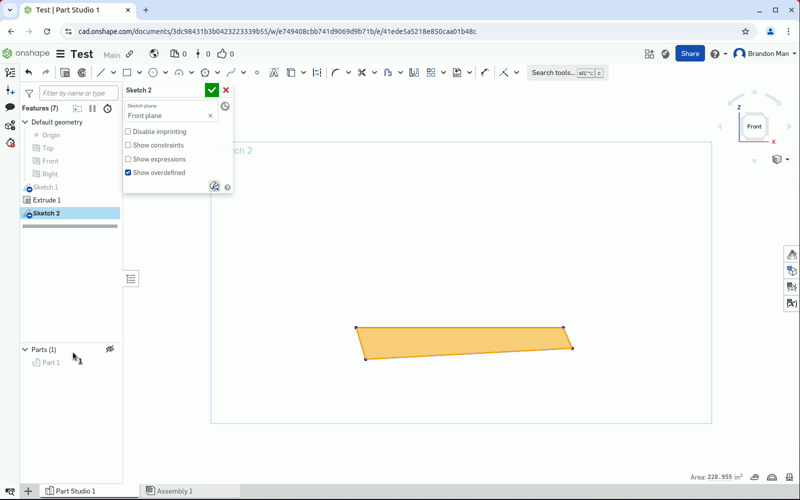
key(shift+y)
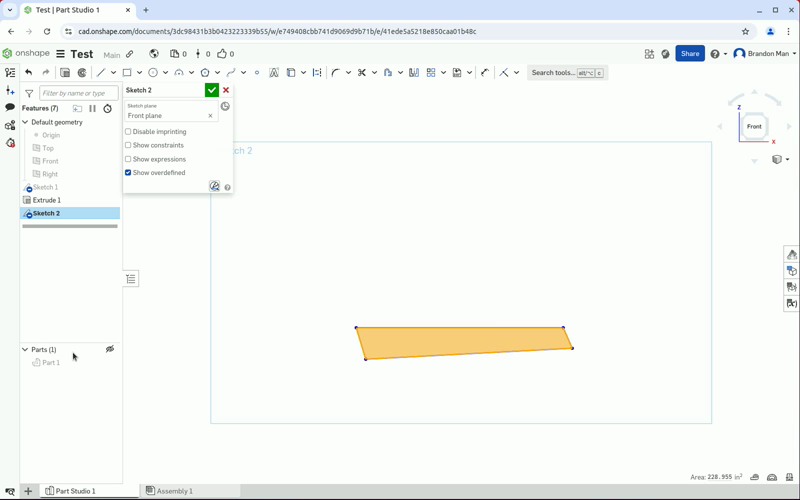
key(shift+e)
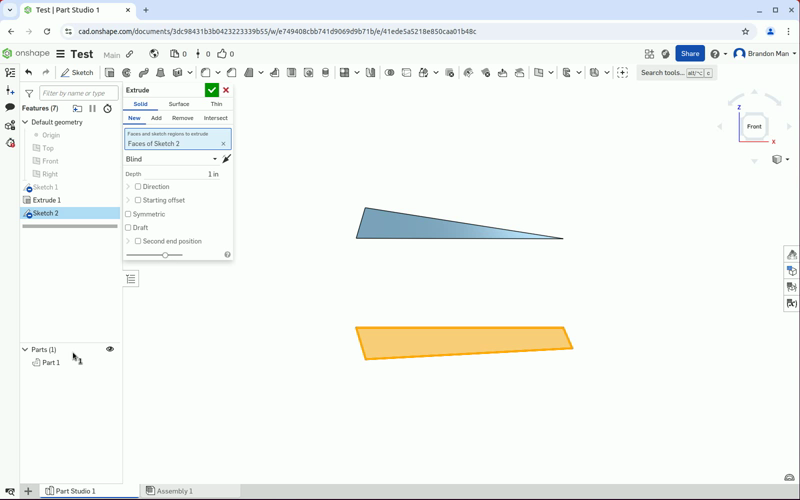
mouse_move(143, 106)
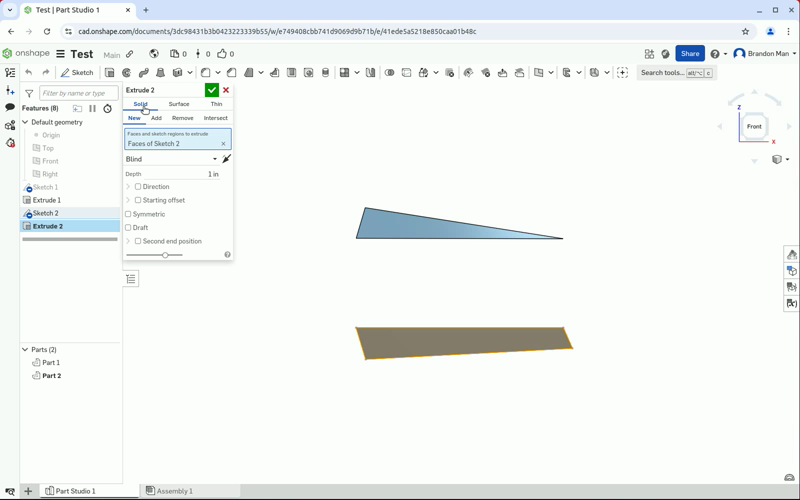
click(143, 106)
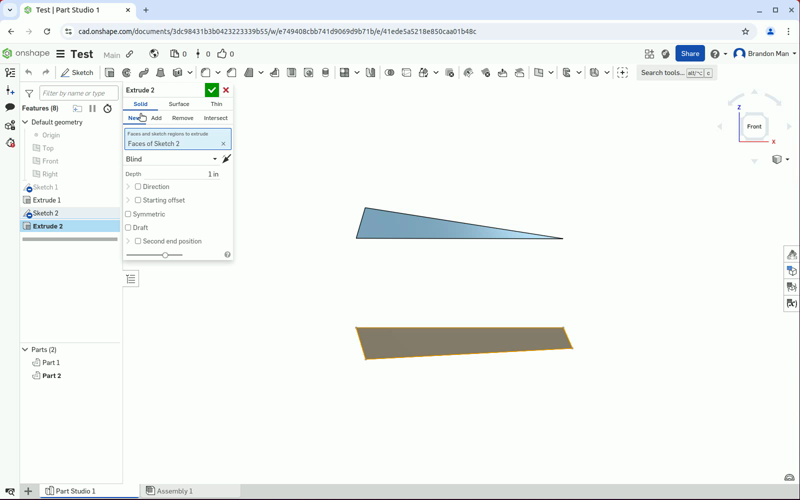
mouse_move(137, 120)
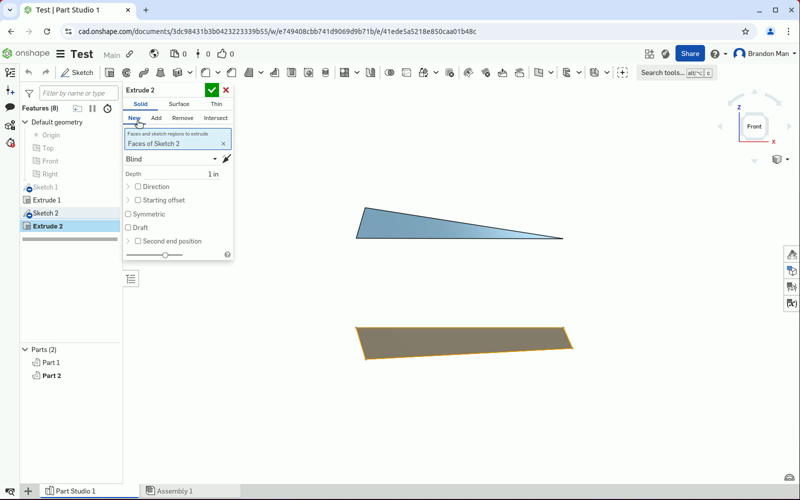
click(137, 120)
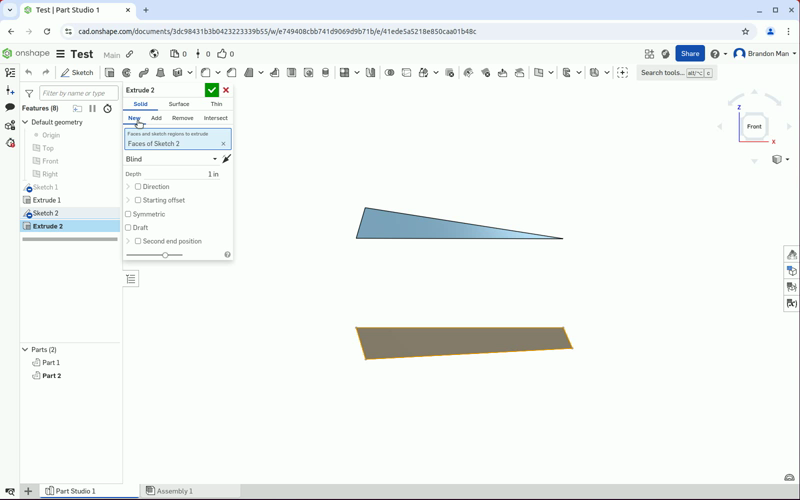
key(tab, 4)
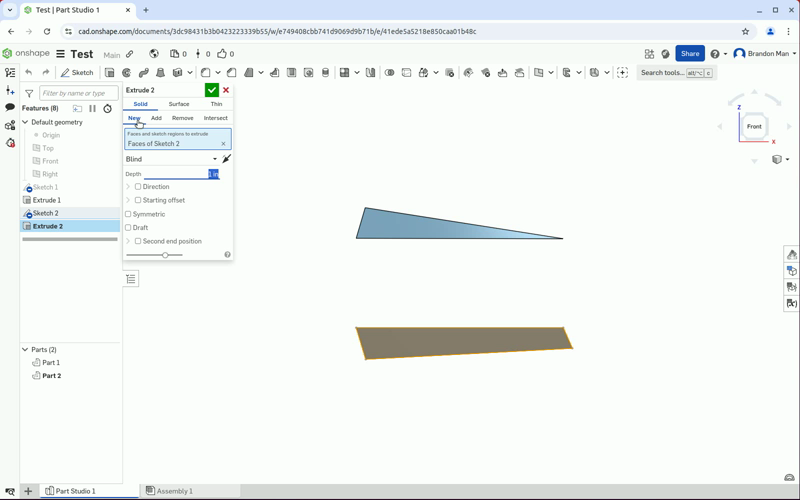
text(0.241)
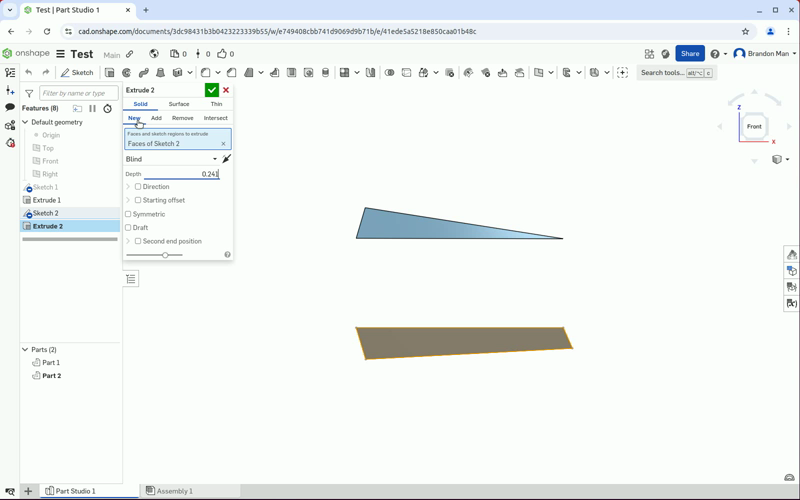
key(enter)
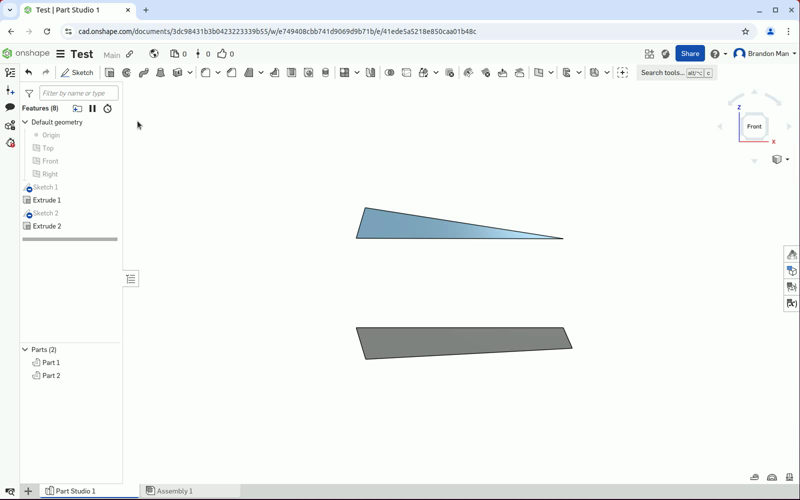
key(shift+h)
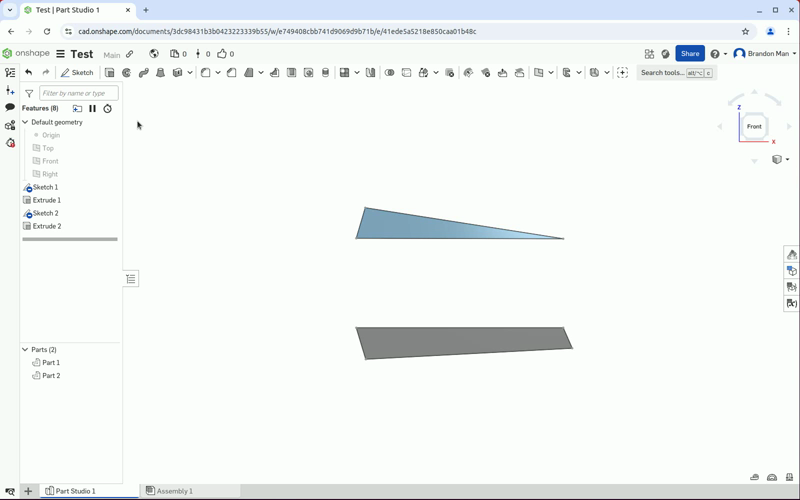
key(shift+h)
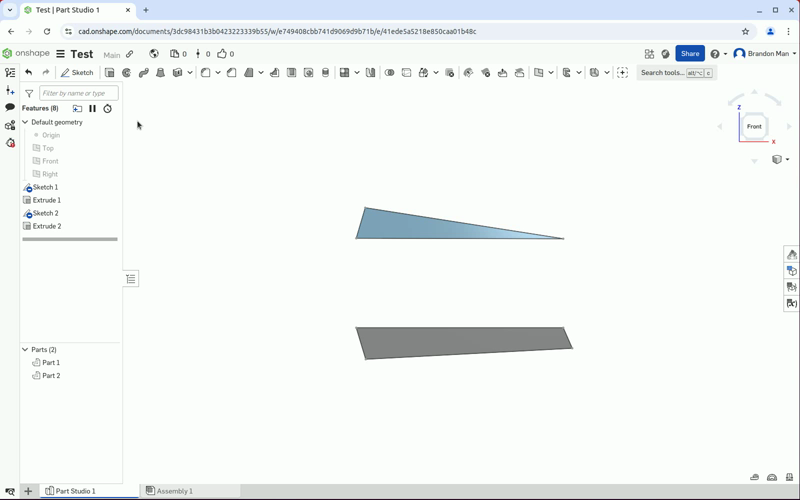
key(shift+7)
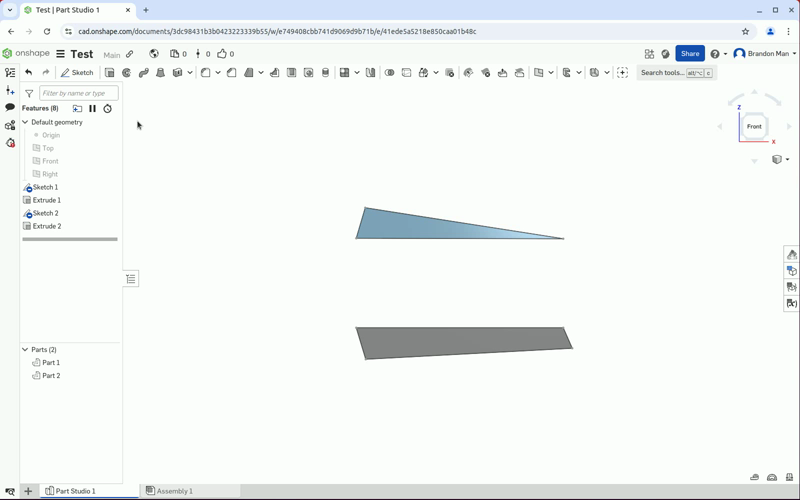
key(left, 2)
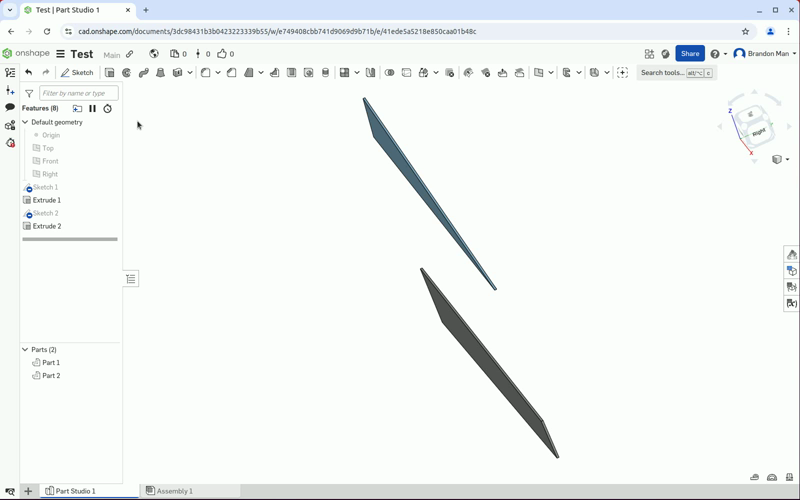
key(down, 2)
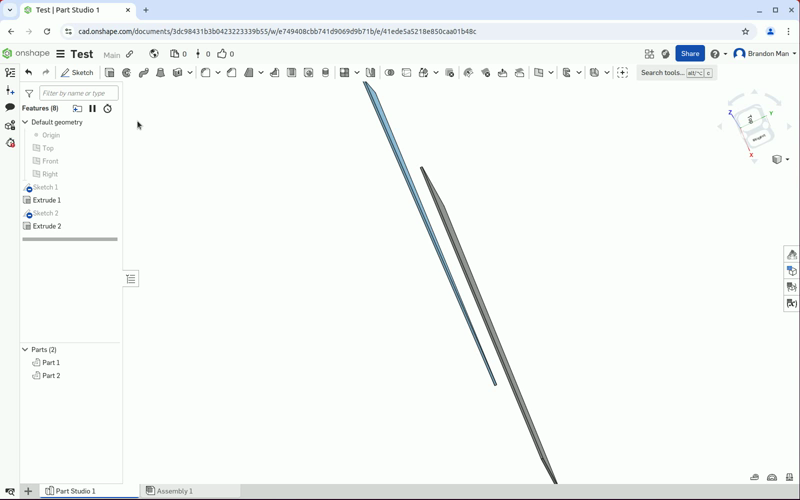
key(up, 2)
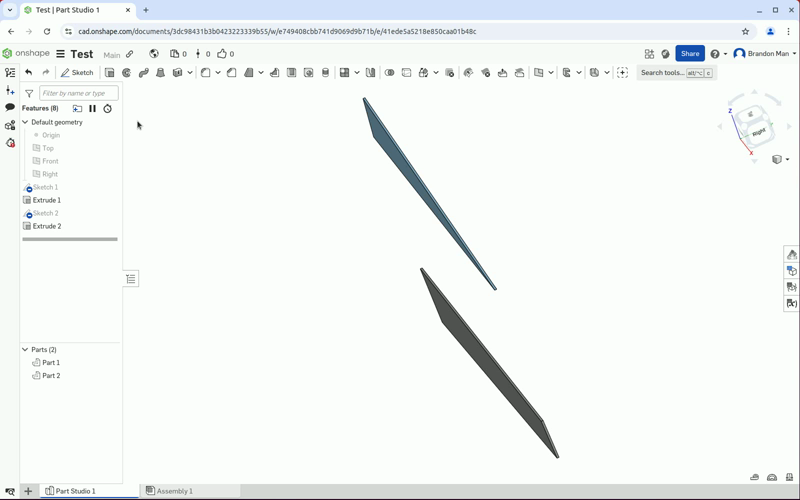
key(right, 2)
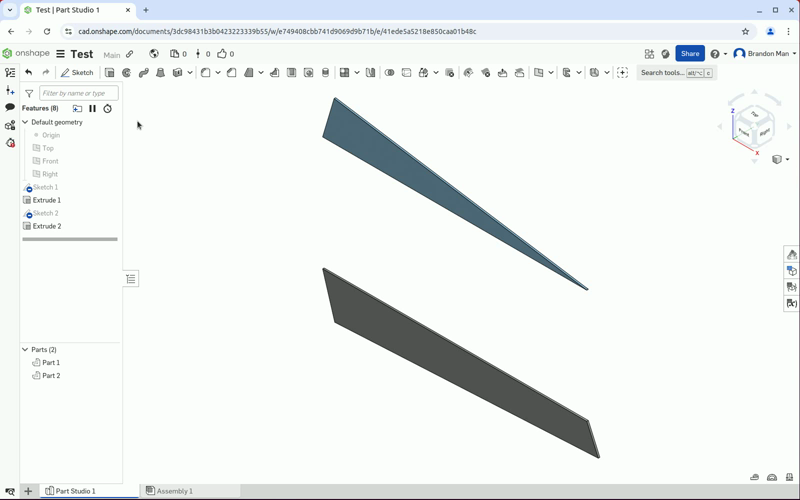
mouse_move(73, 189)
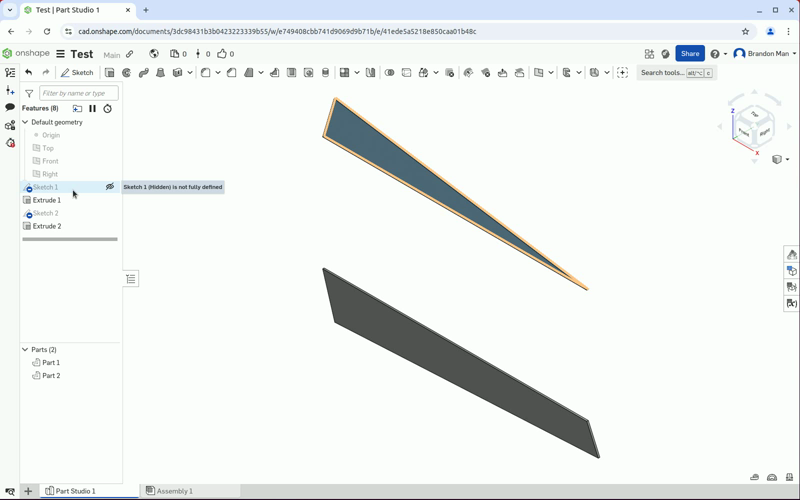
click(73, 189)